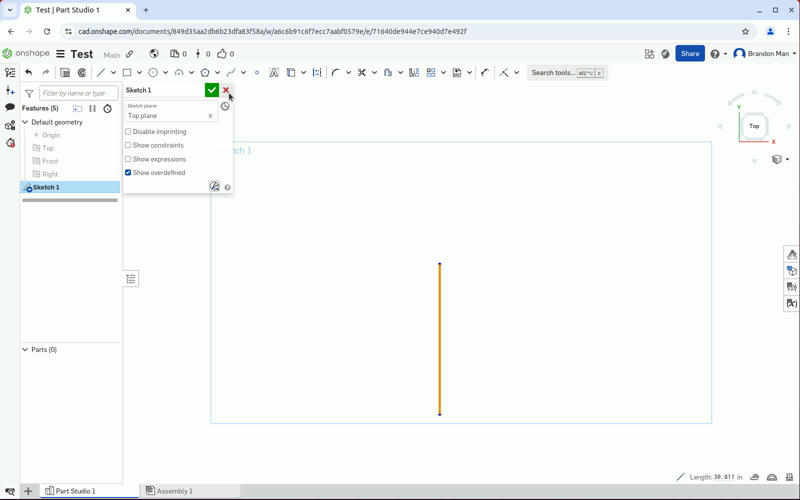
key(shift+h)
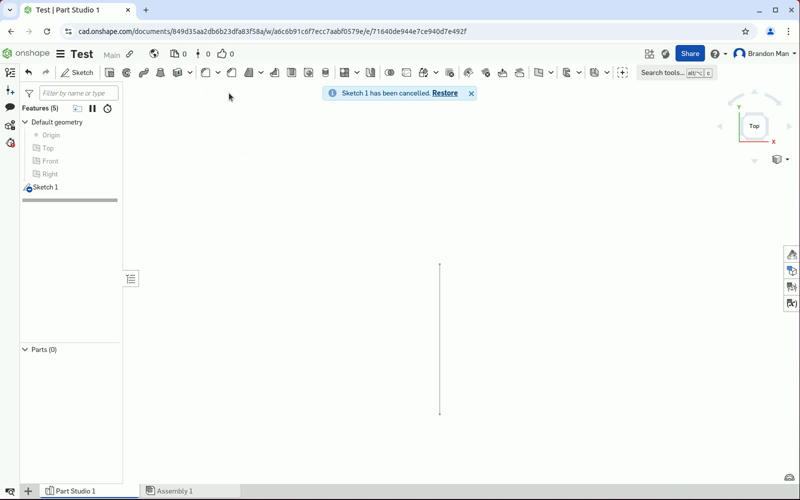
key(shift+s)
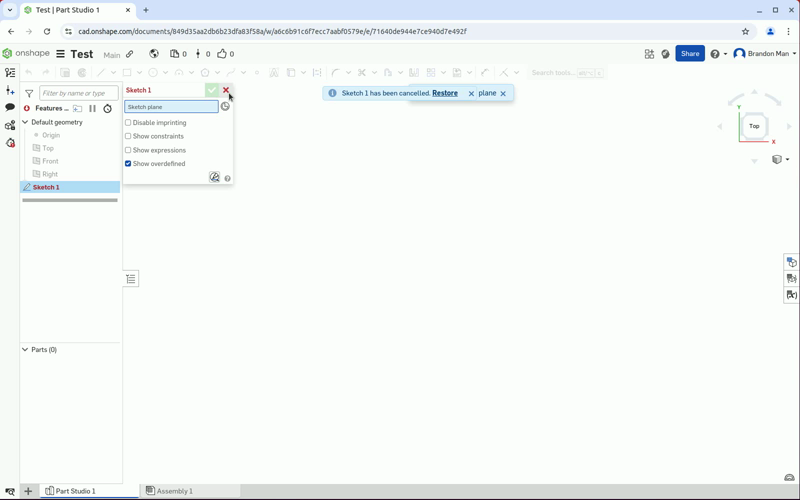
mouse_move(73, 150)
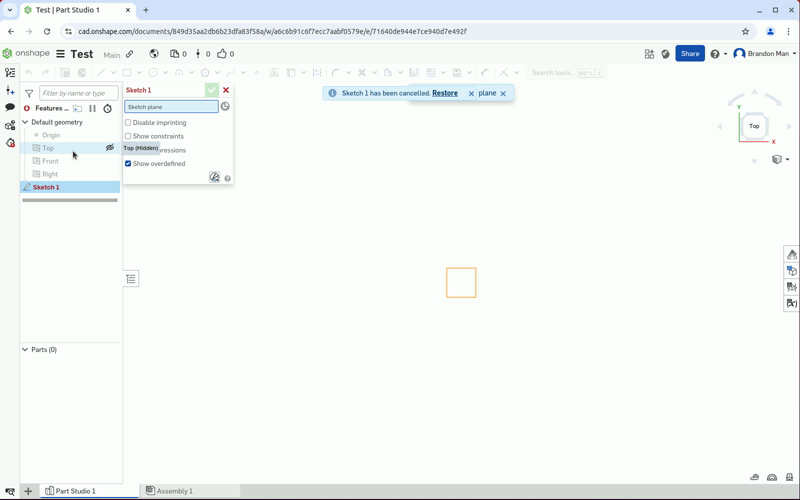
click(73, 150)
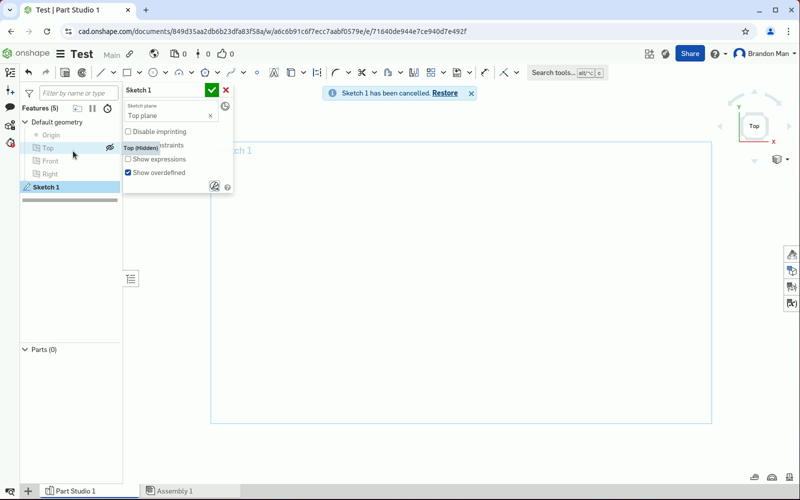
mouse_move(73, 352)
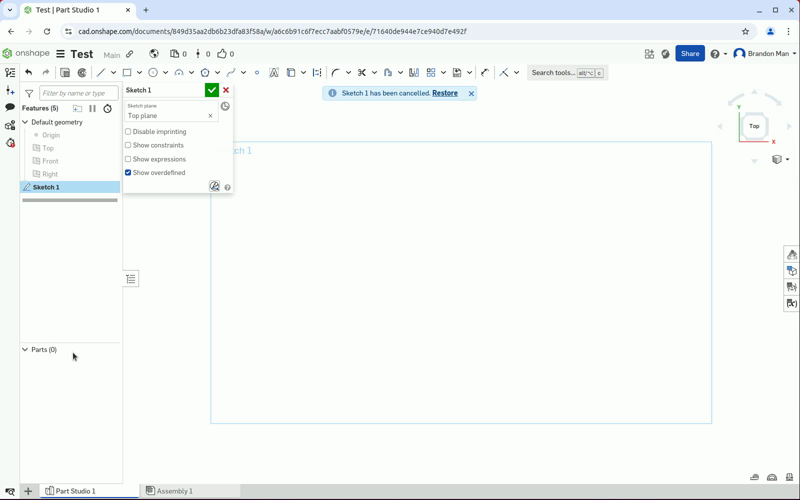
key(y)
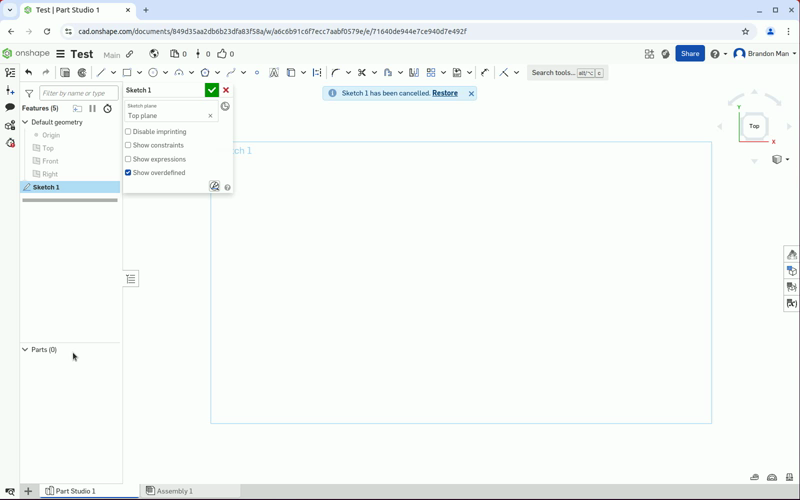
key(c)
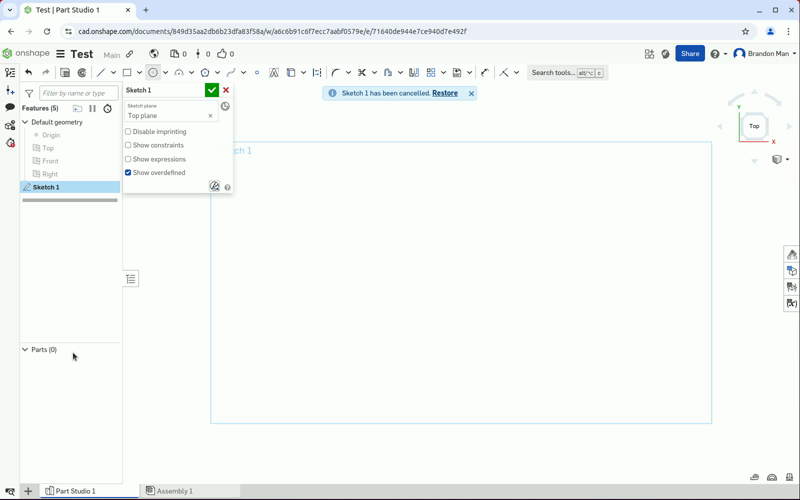
key_down(shift)
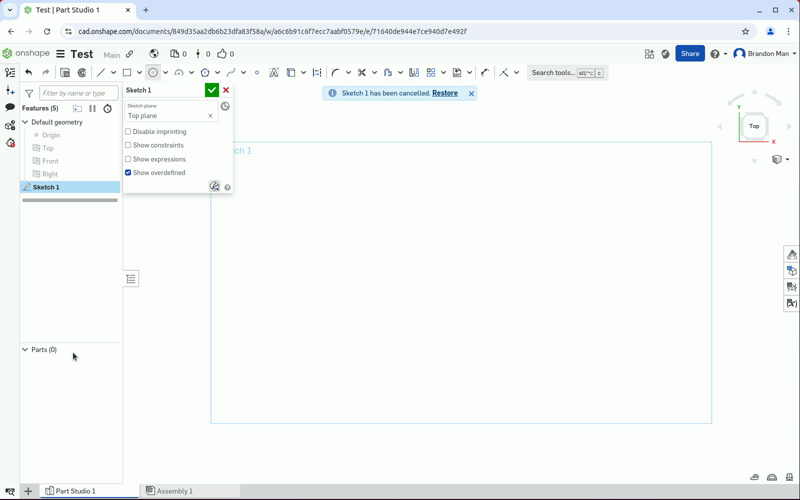
mouse_move(461, 282)
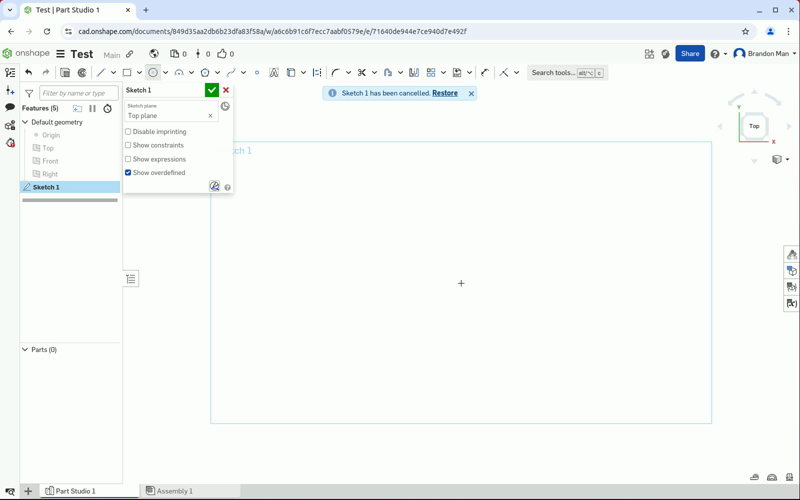
click(461, 282)
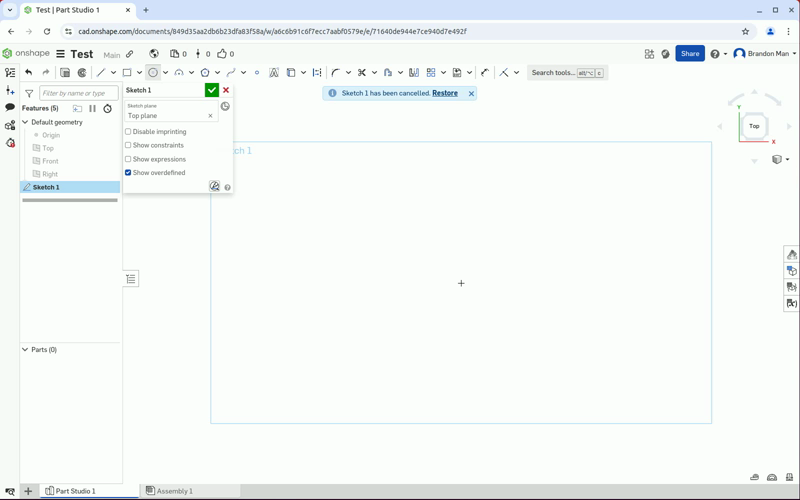
key_up(shift)
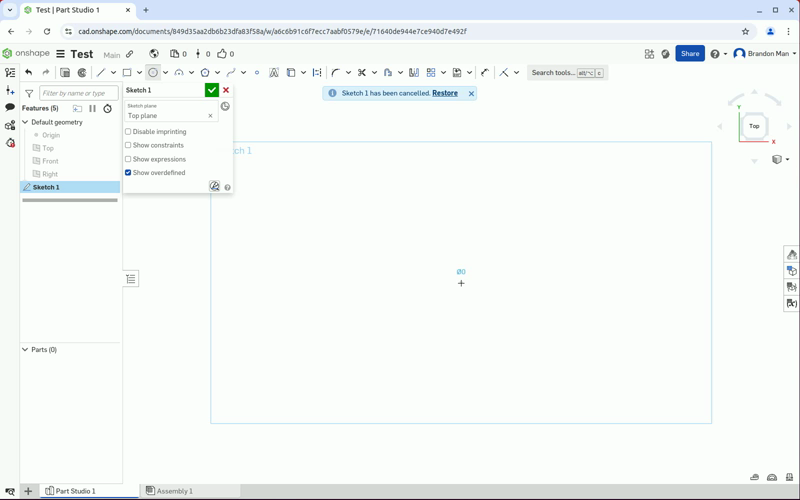
mouse_move(485, 282)
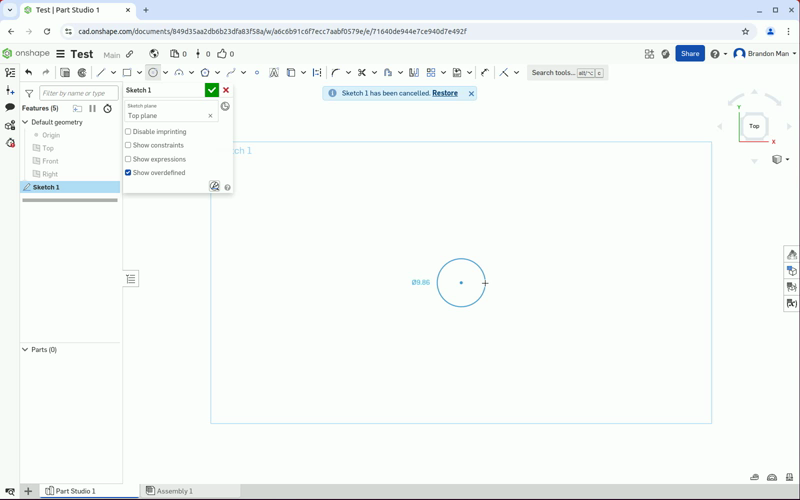
click(485, 282)
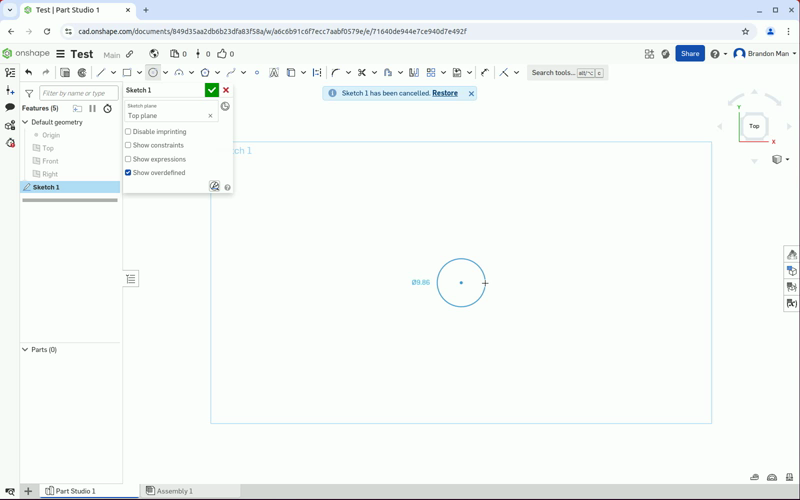
key(esc)
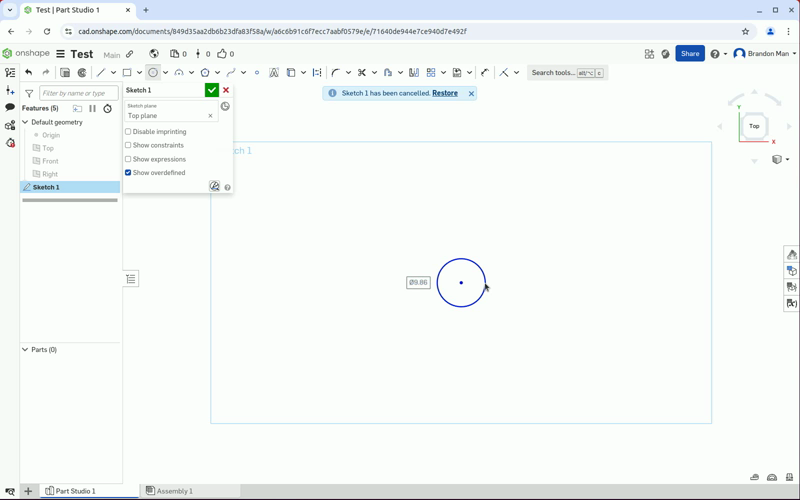
mouse_move(480, 293)
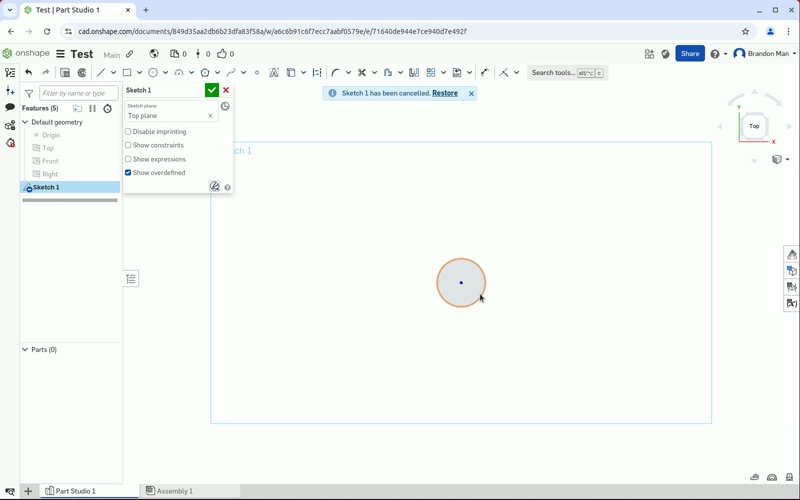
click(480, 293)
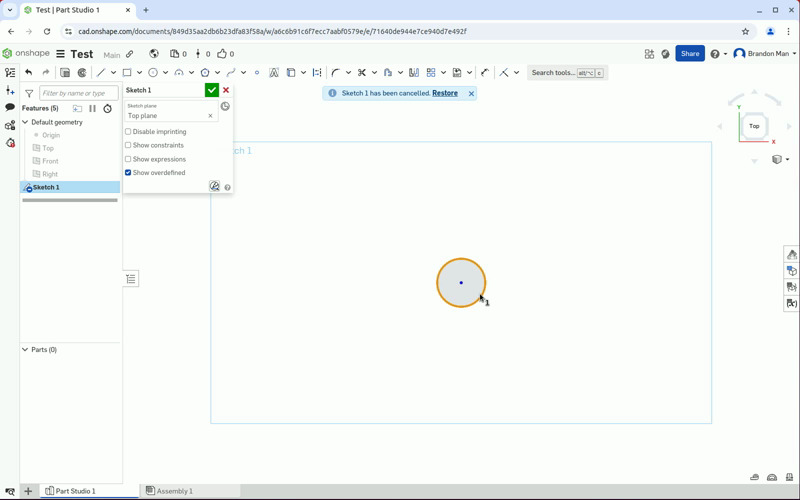
mouse_move(73, 352)
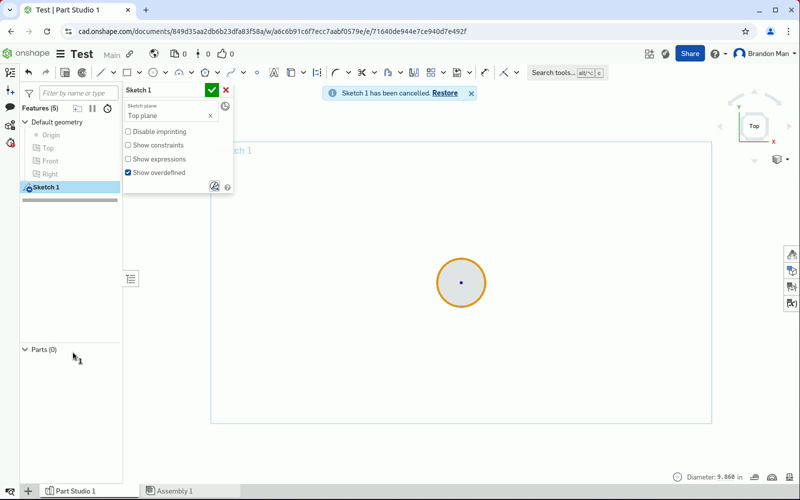
key(shift+y)
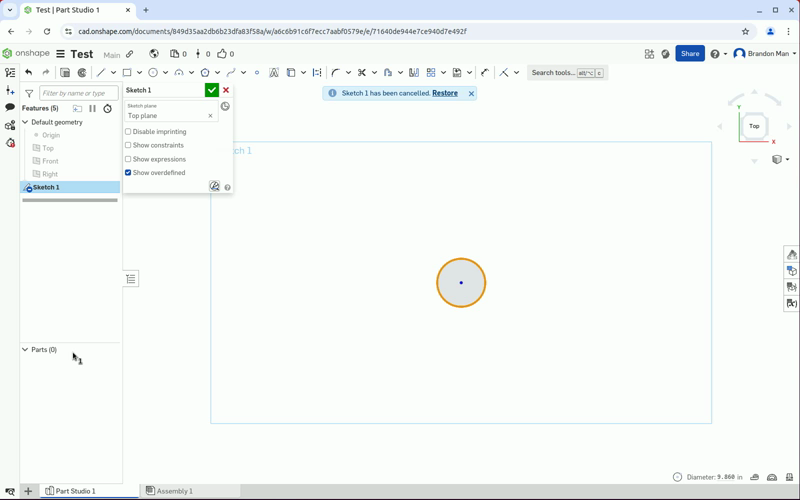
key(shift+e)
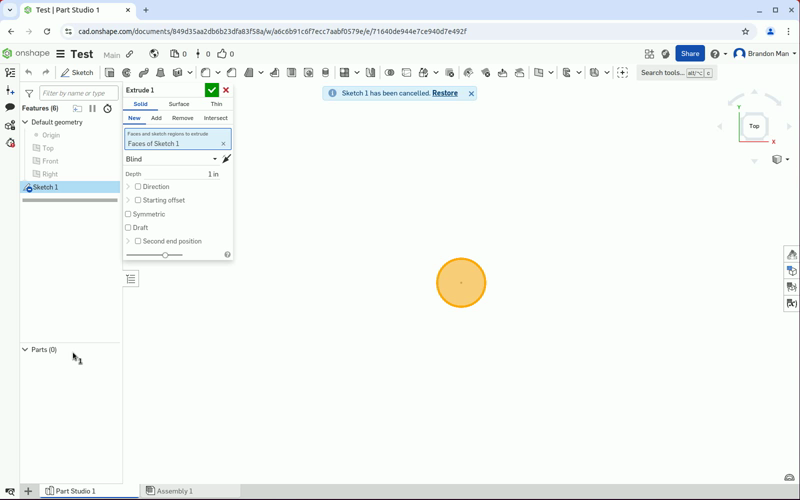
mouse_move(143, 106)
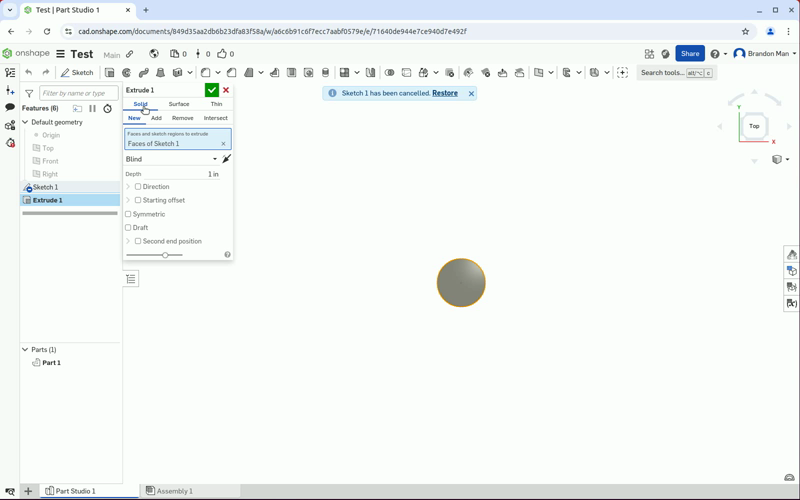
click(143, 106)
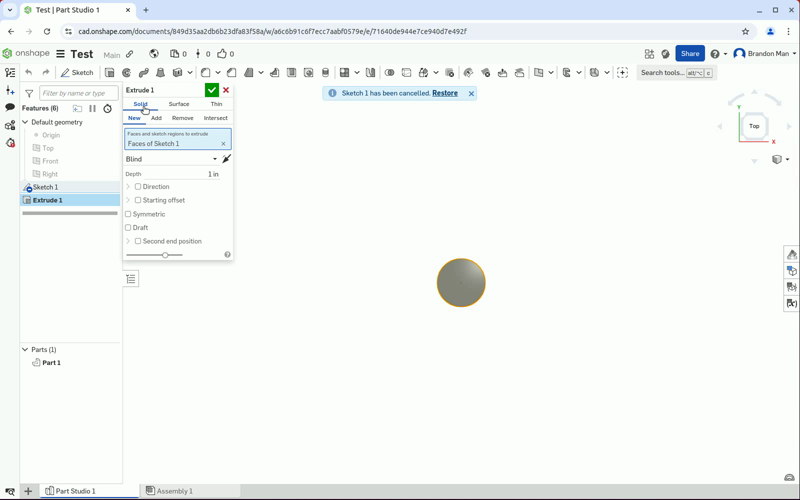
mouse_move(137, 120)
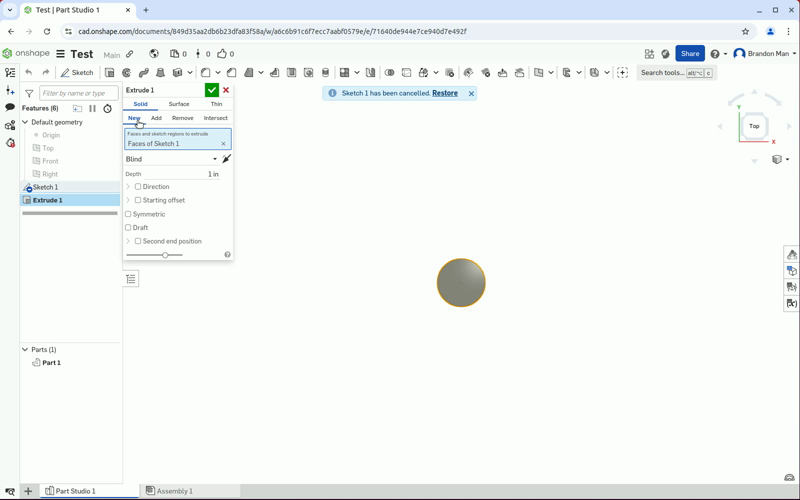
click(137, 120)
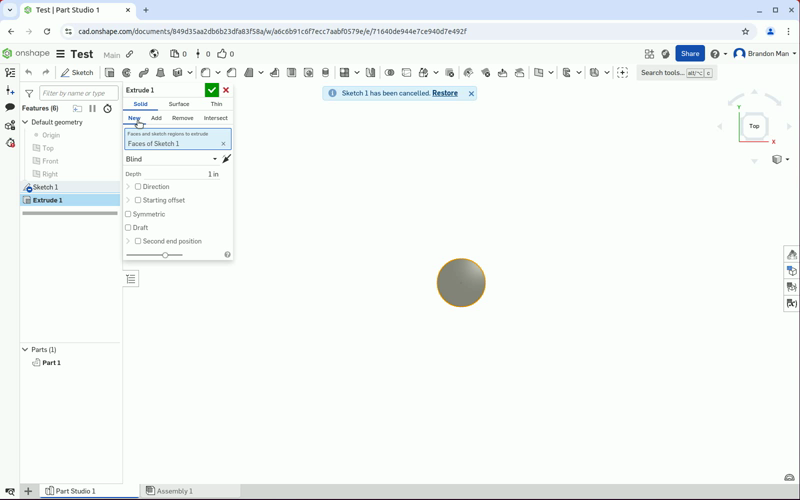
key(tab, 4)
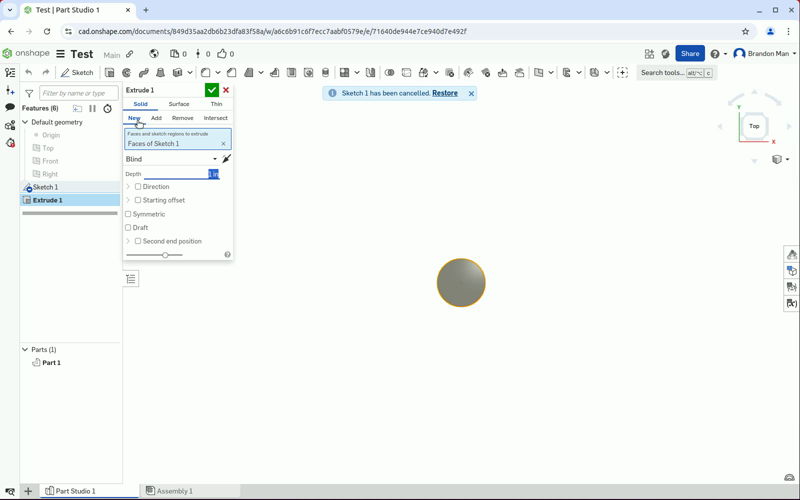
text(1.926)
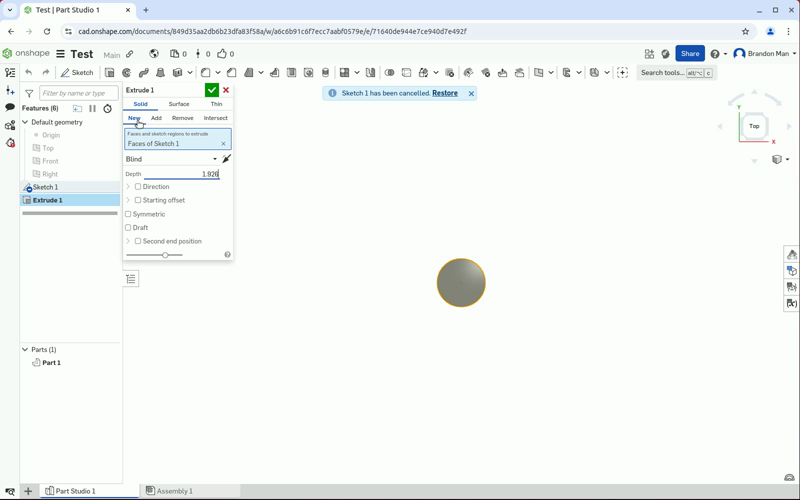
key(enter)
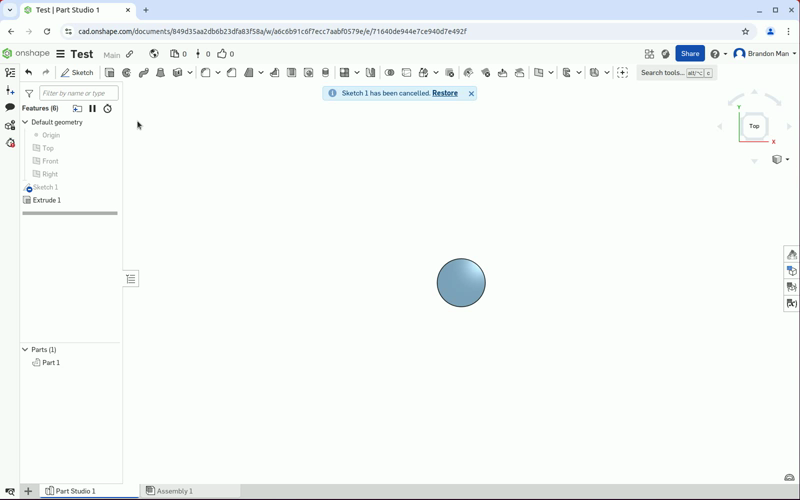
key(shift+h)
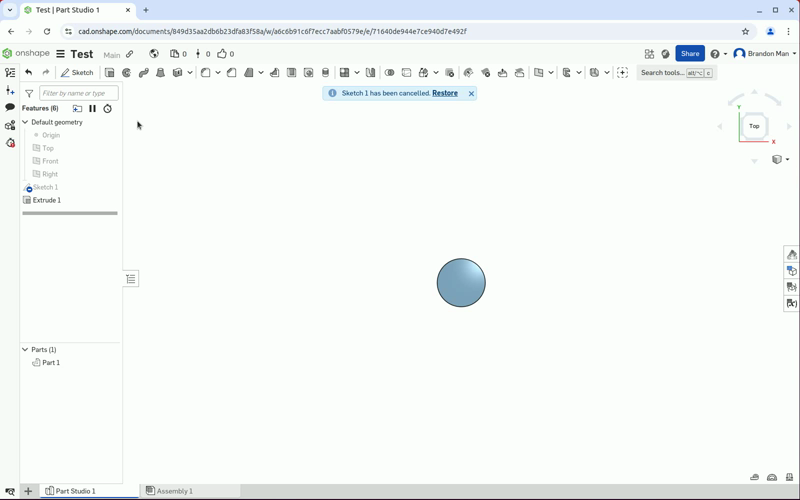
key(shift+h)
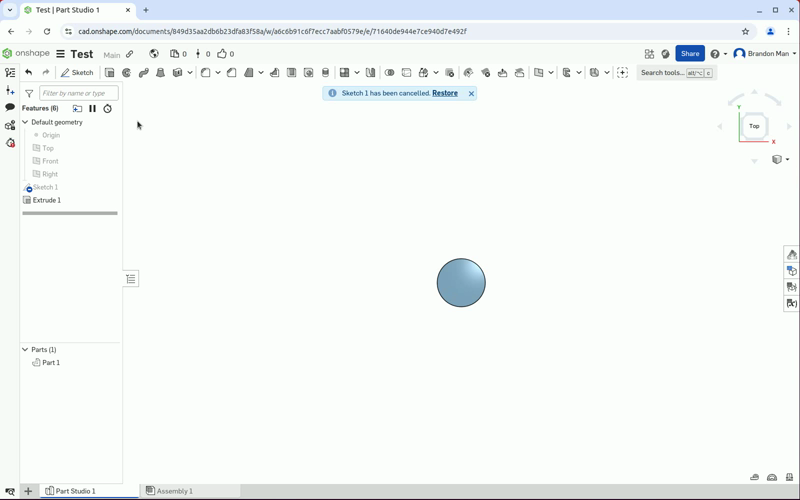
mouse_move(73, 189)
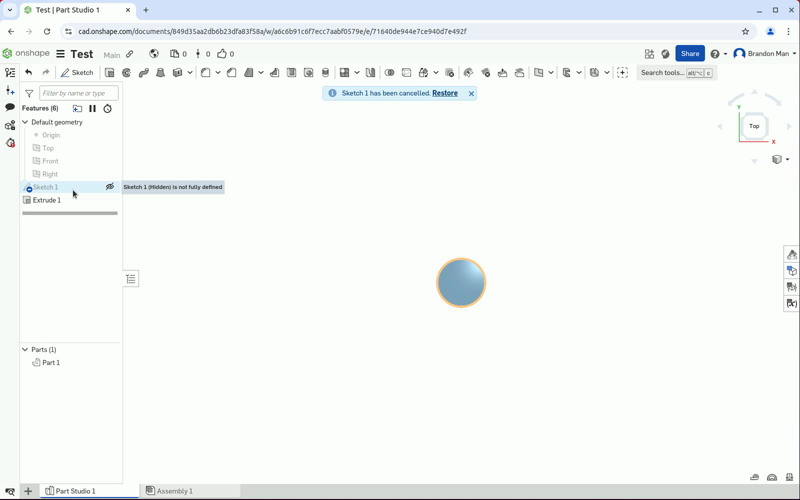
click(73, 189)
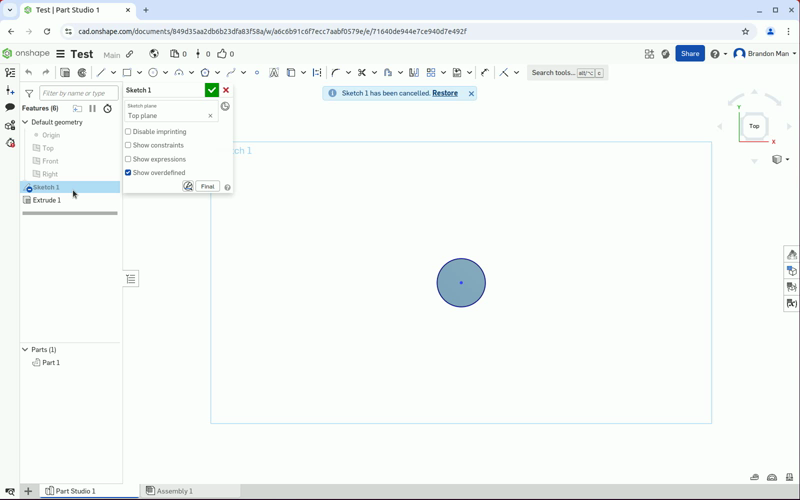
mouse_move(229, 92)
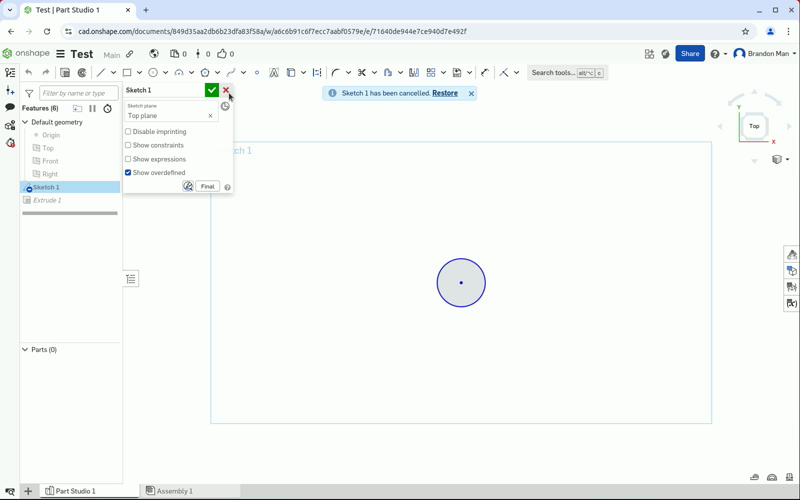
click(229, 92)
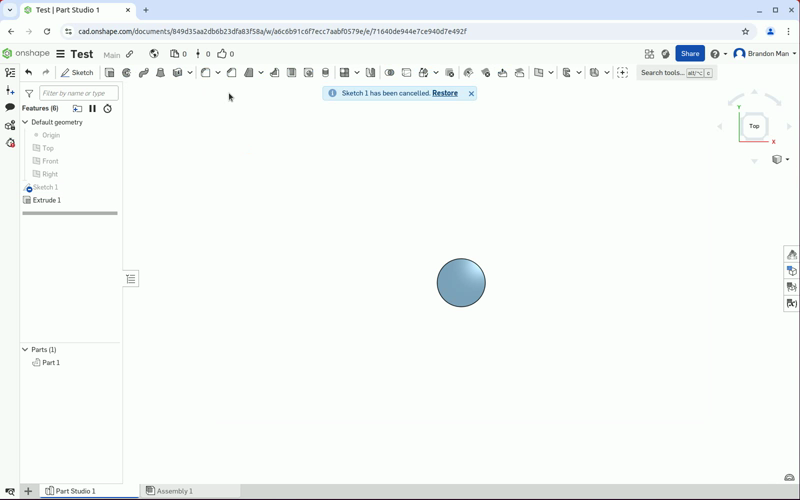
mouse_move(541, 75)
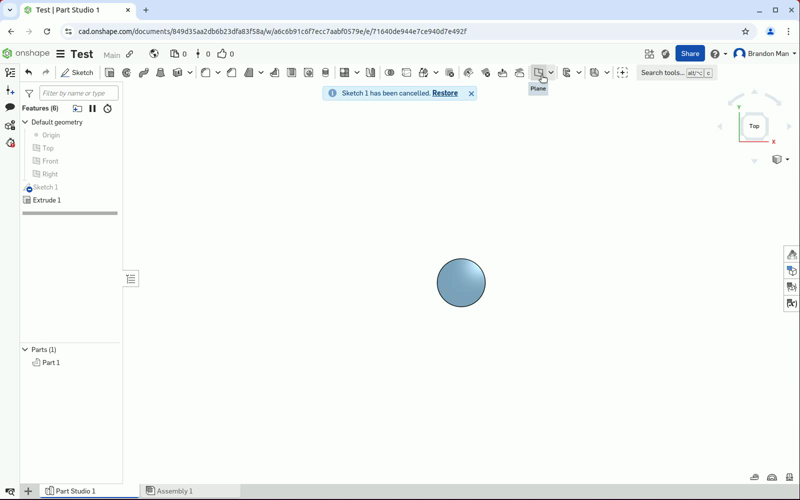
click(541, 75)
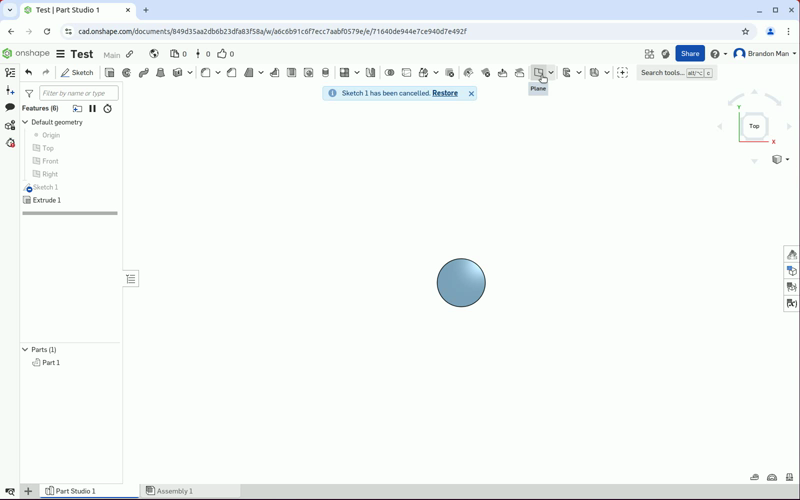
mouse_move(73, 150)
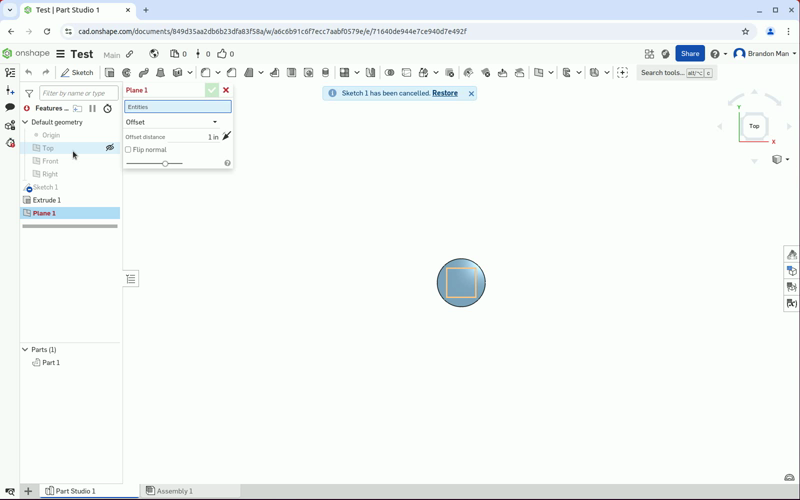
click(73, 150)
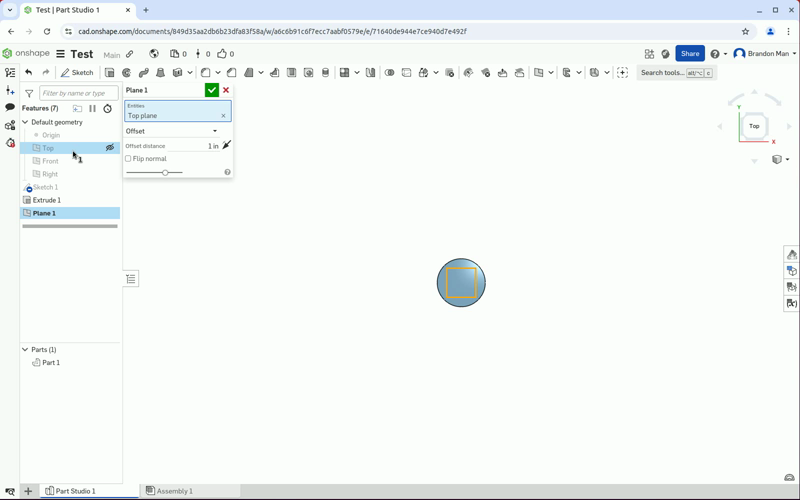
key(tab, 2)
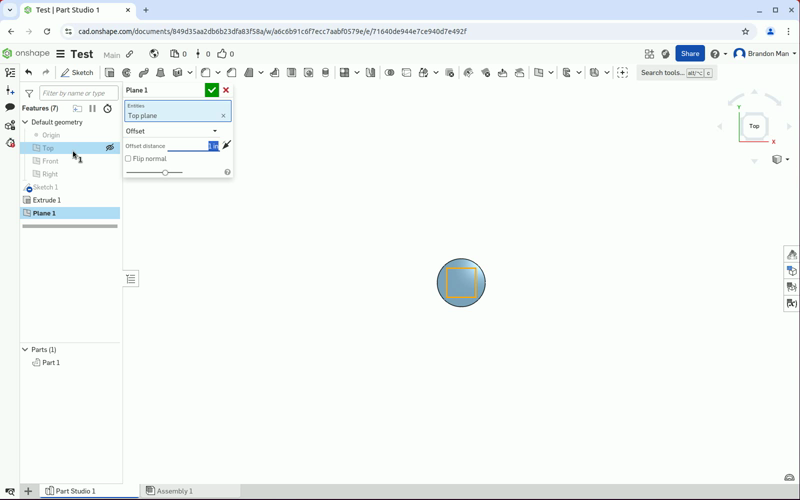
text(1.91)
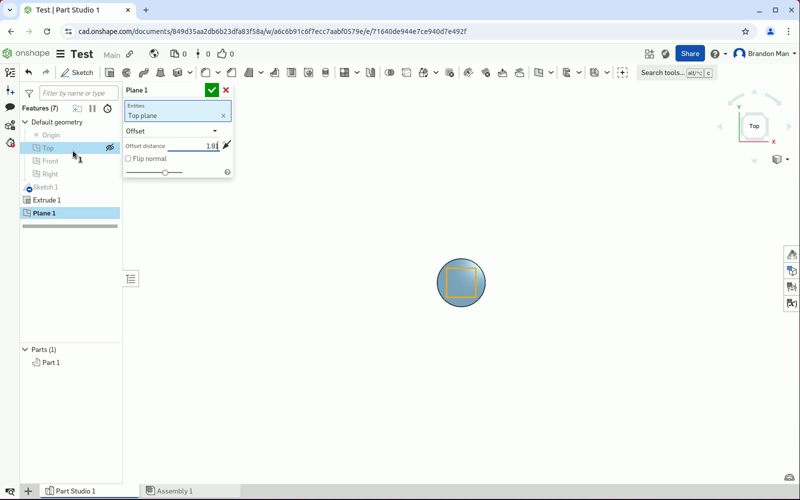
key(enter, 2)
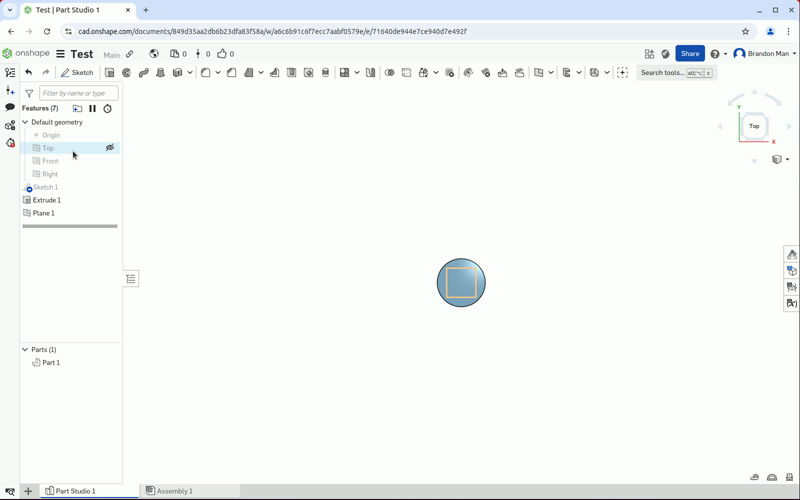
key(shift+s)
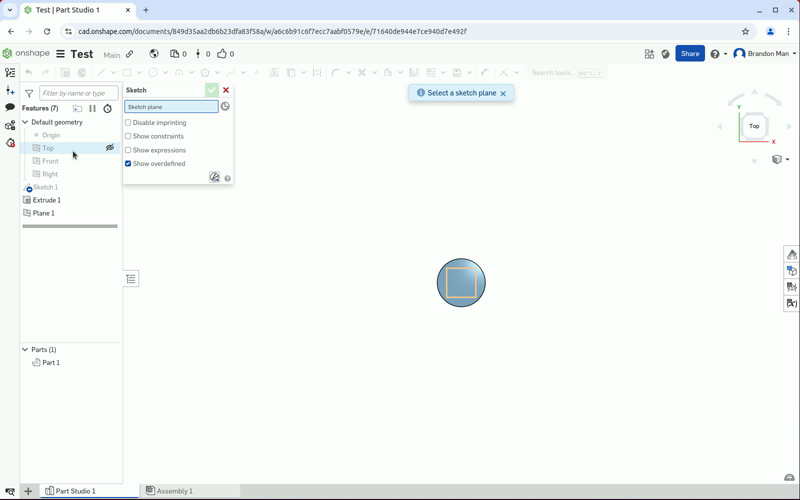
mouse_move(73, 215)
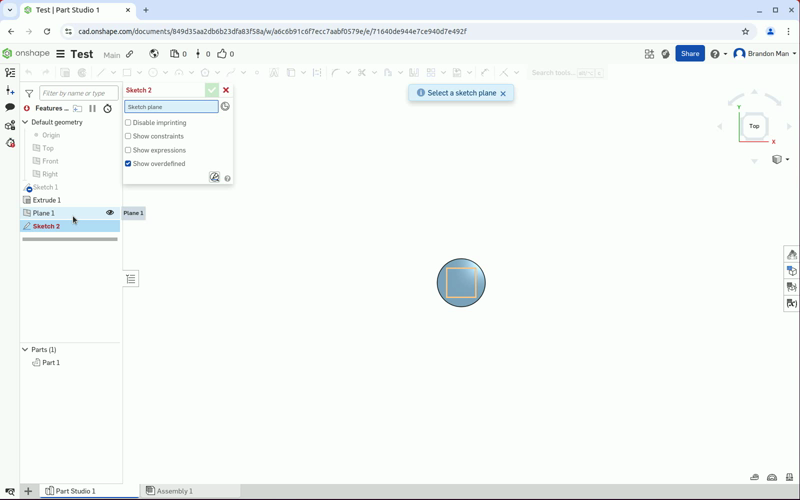
click(73, 215)
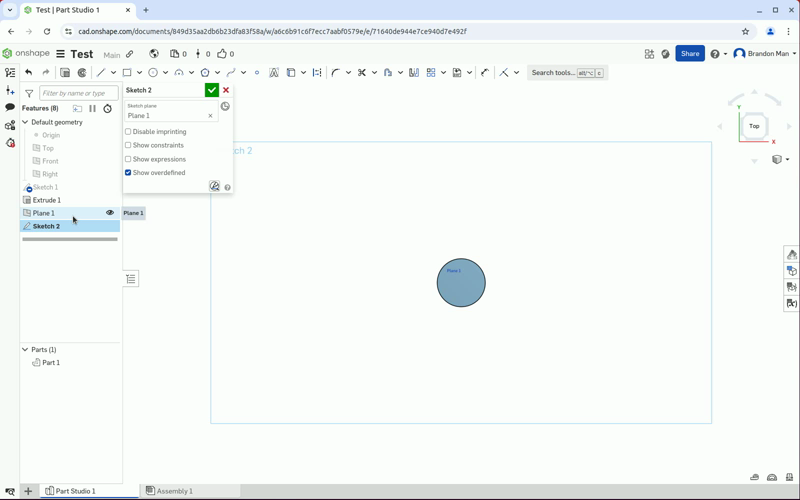
mouse_move(73, 352)
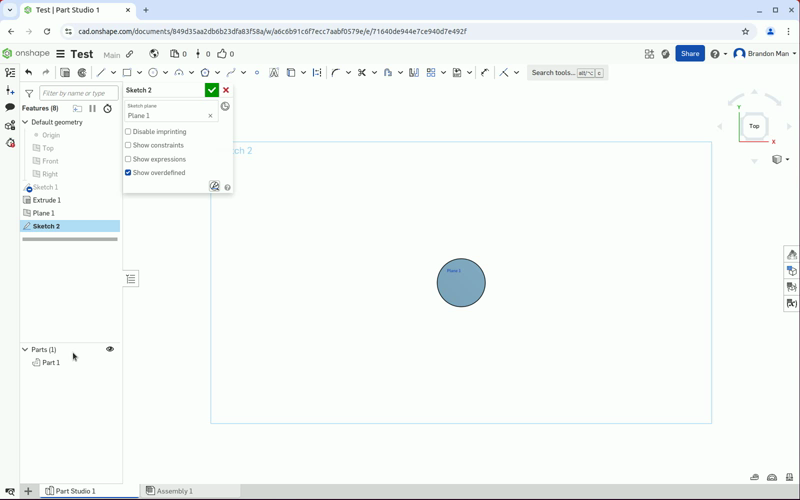
key(y)
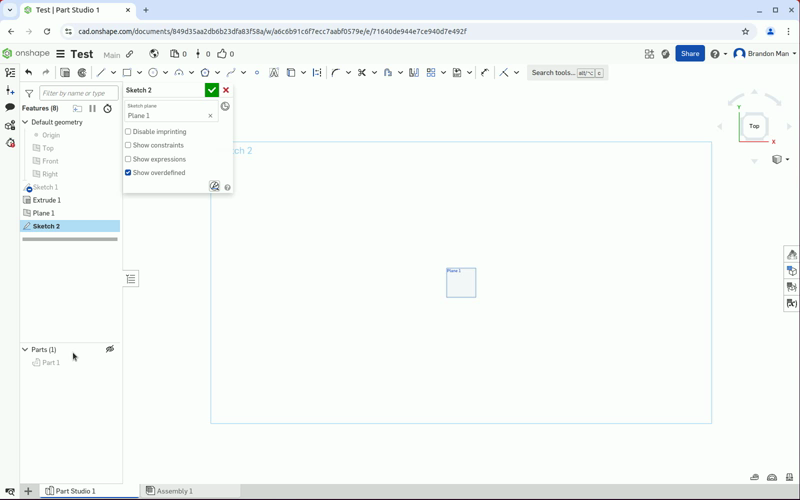
key(c)
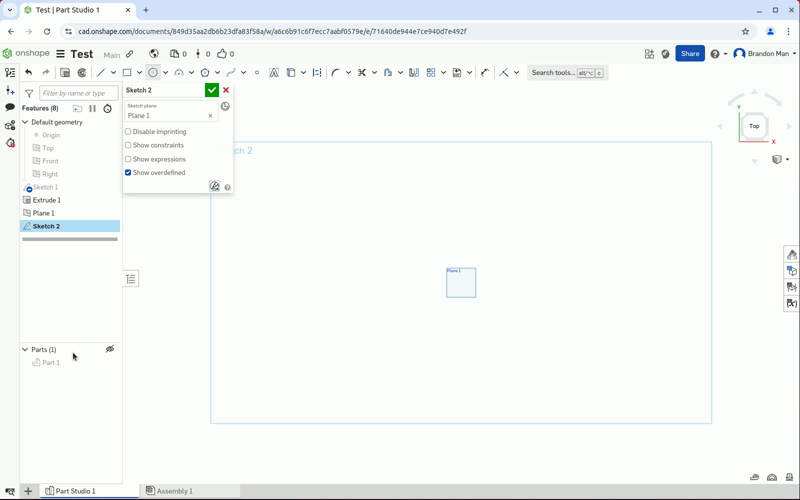
key_down(shift)
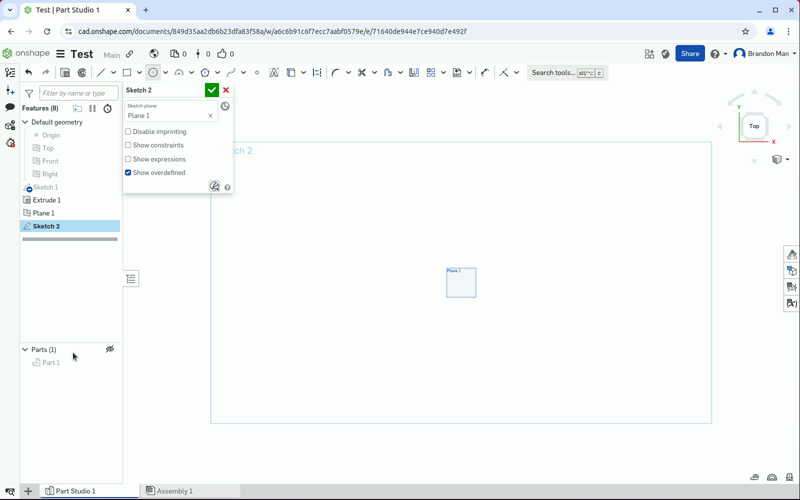
mouse_move(461, 282)
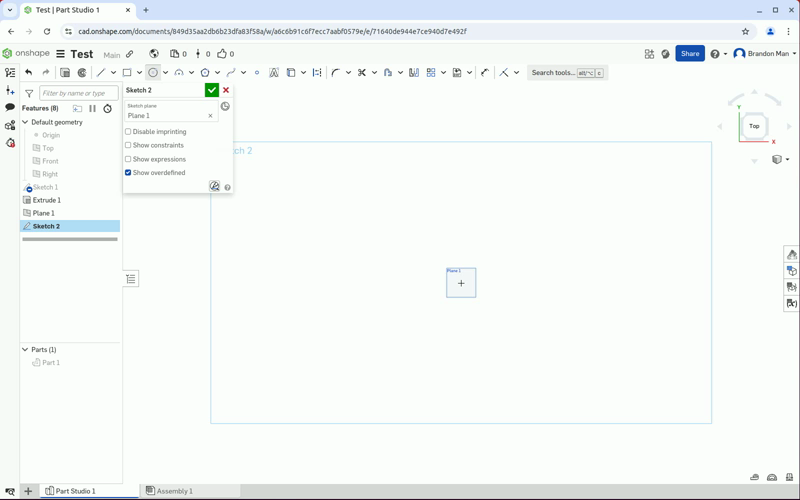
click(461, 282)
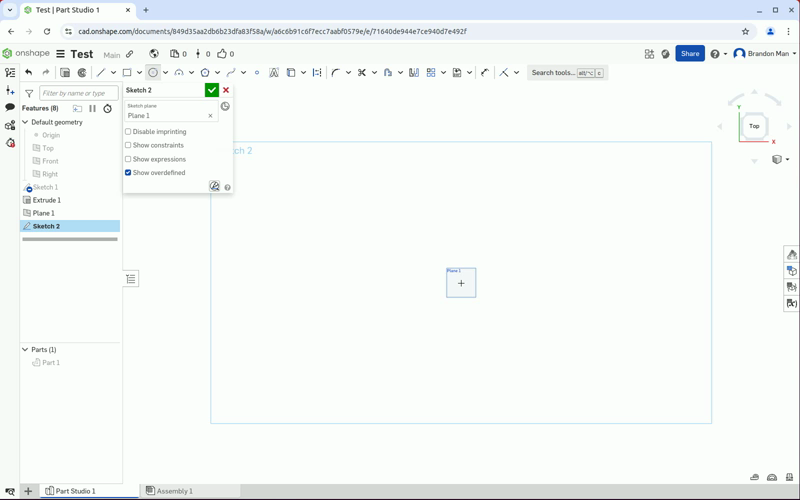
key_up(shift)
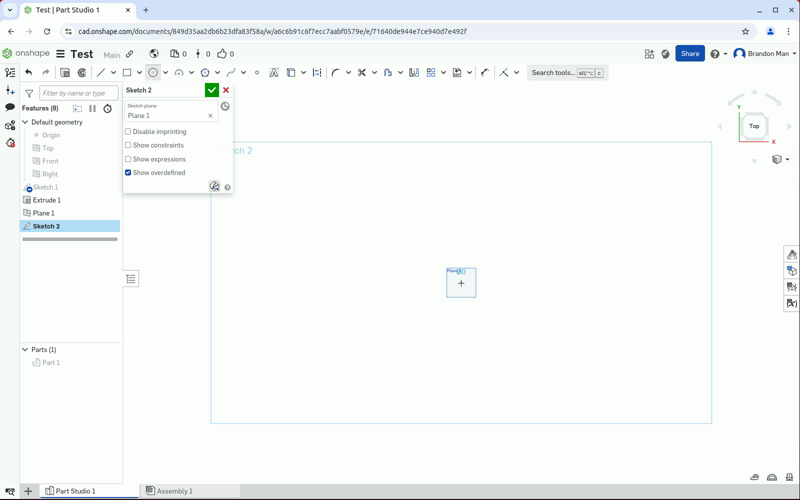
mouse_move(473, 282)
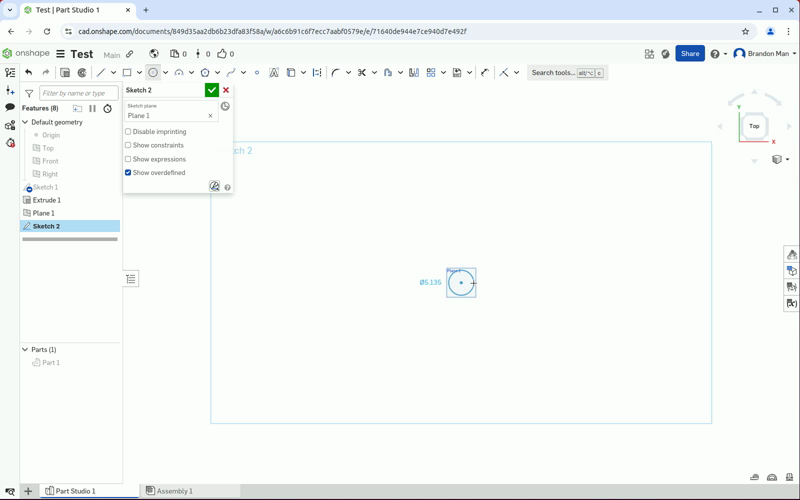
click(473, 282)
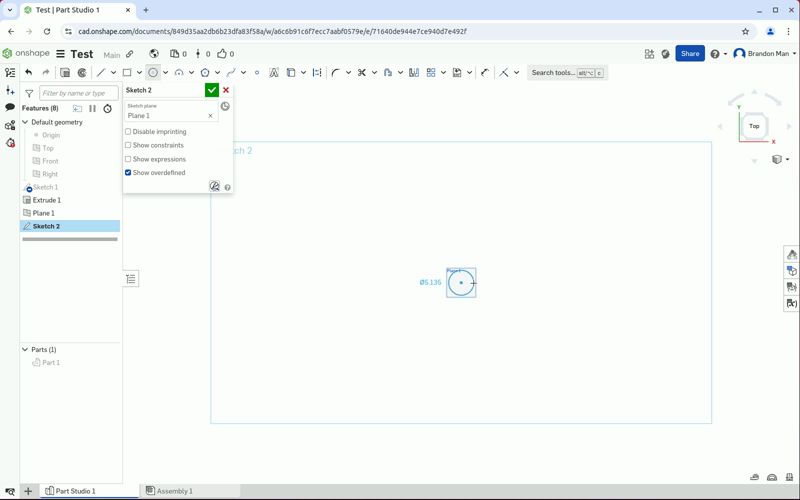
key(esc)
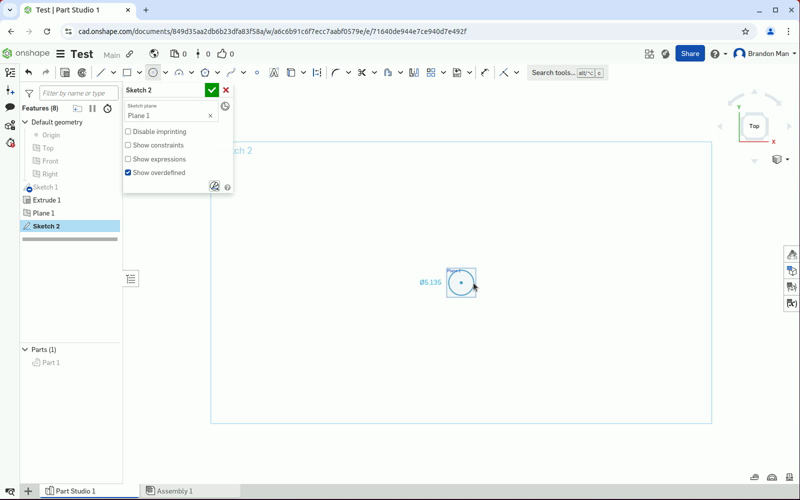
mouse_move(467, 289)
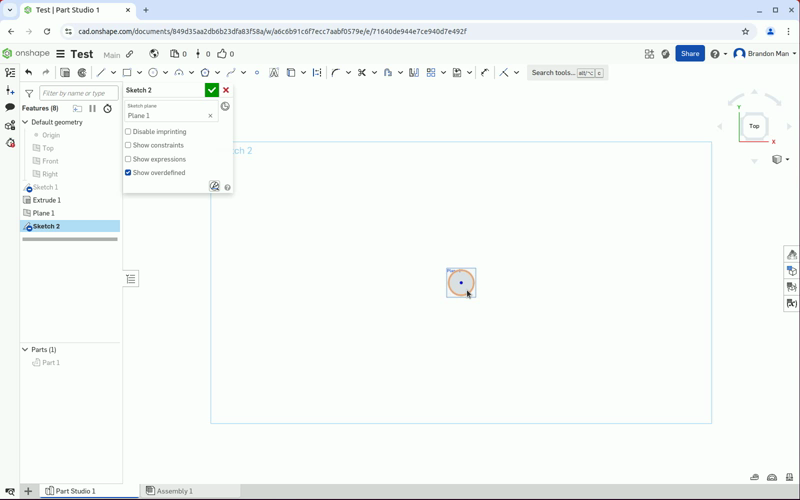
scroll(6)
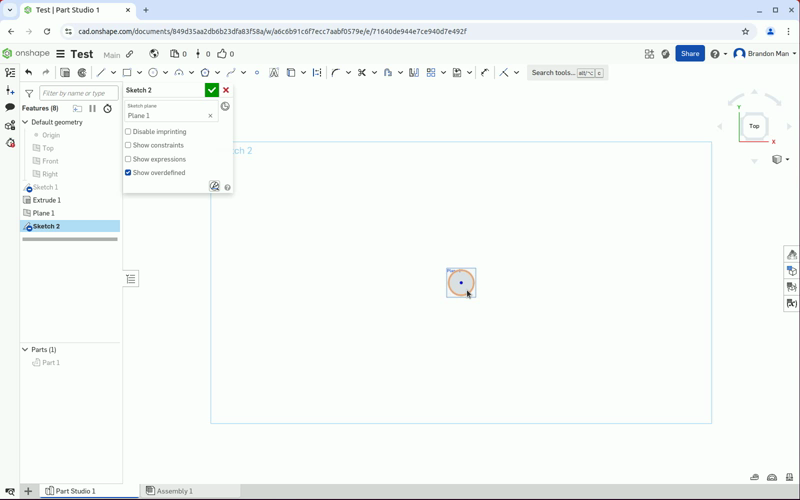
scroll(6)
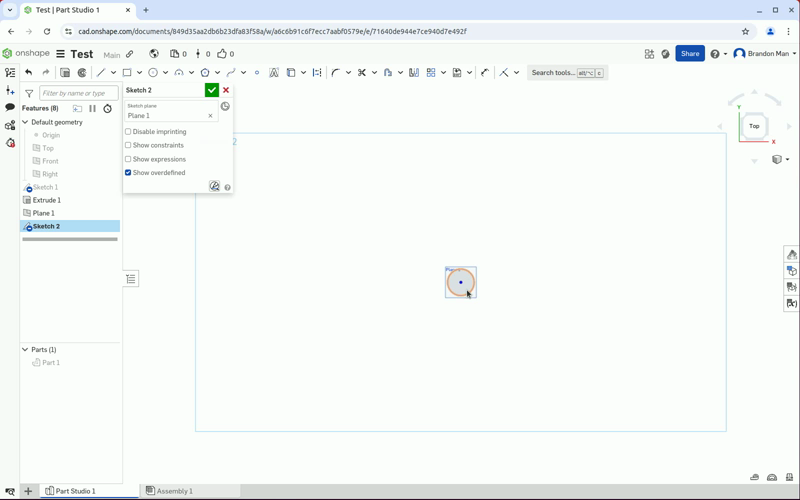
scroll(6)
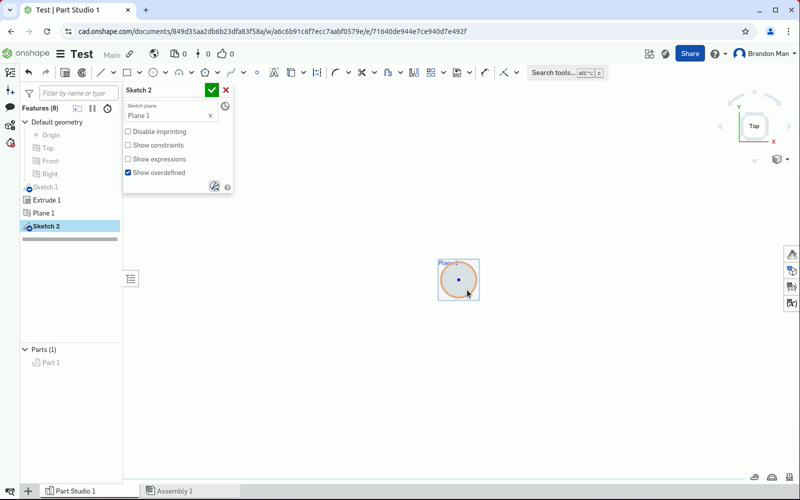
scroll(6)
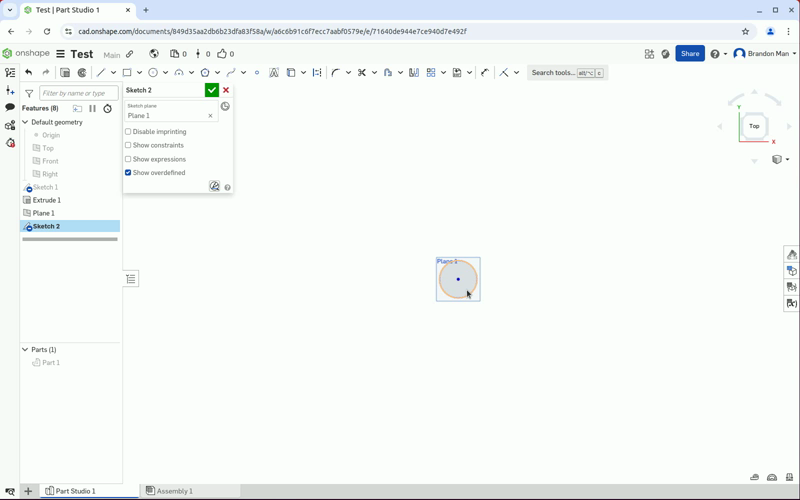
scroll(6)
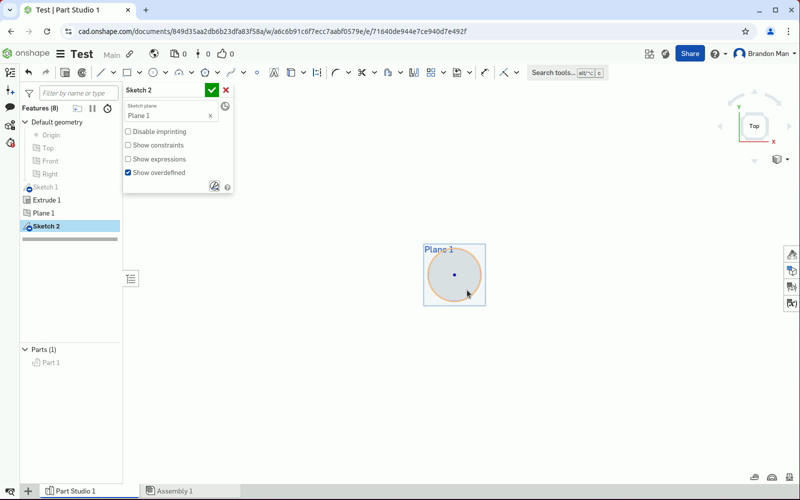
scroll(6)
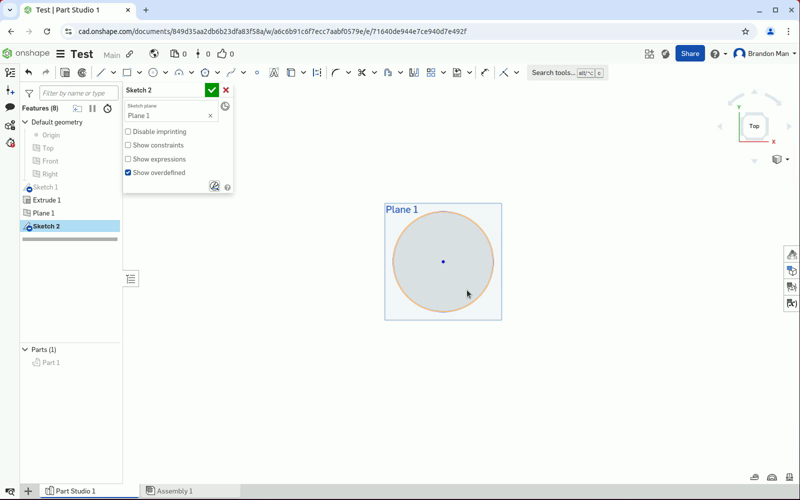
scroll(6)
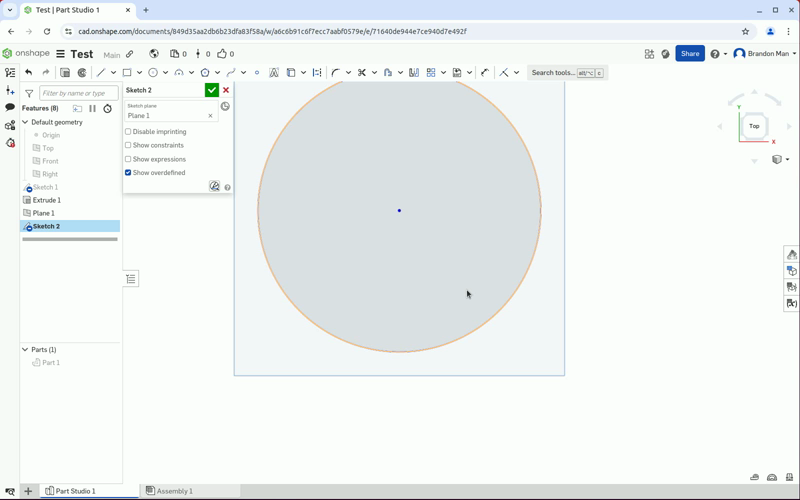
click(467, 289)
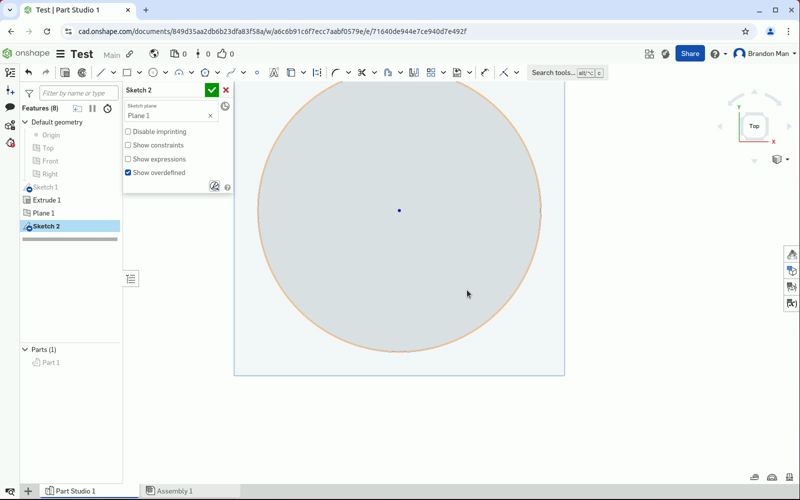
scroll(-6)
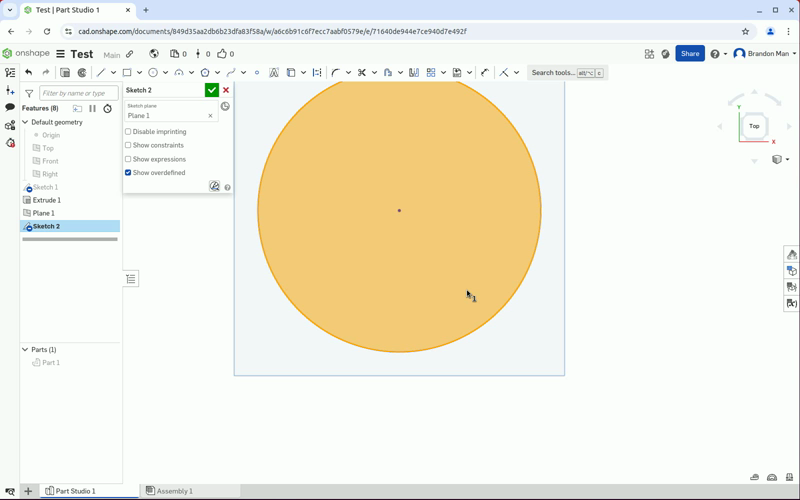
scroll(-6)
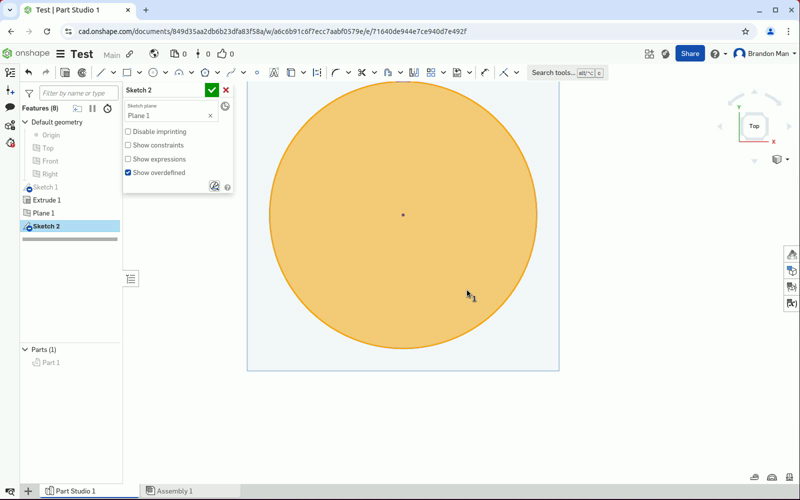
scroll(-6)
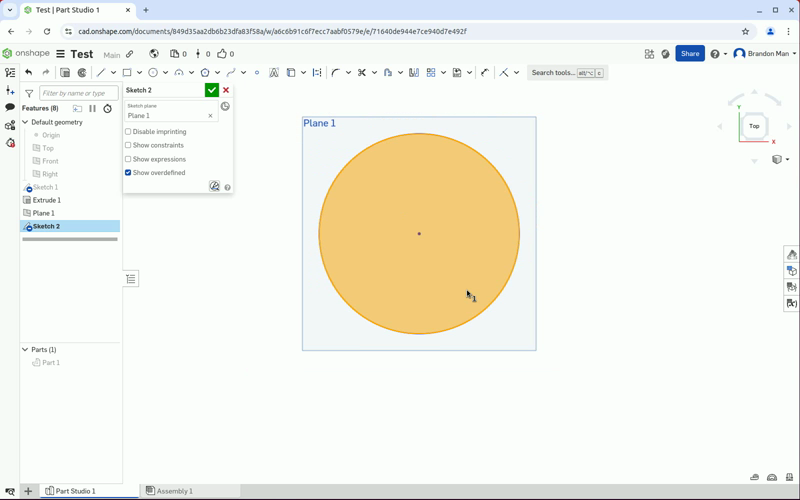
scroll(-6)
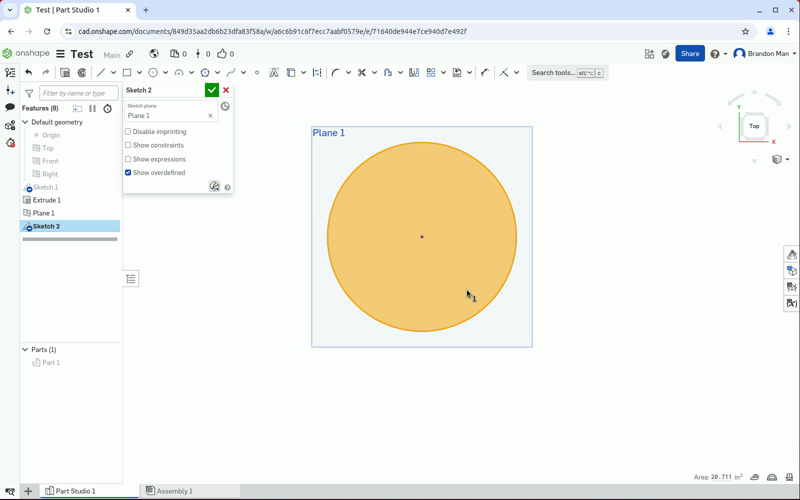
scroll(-6)
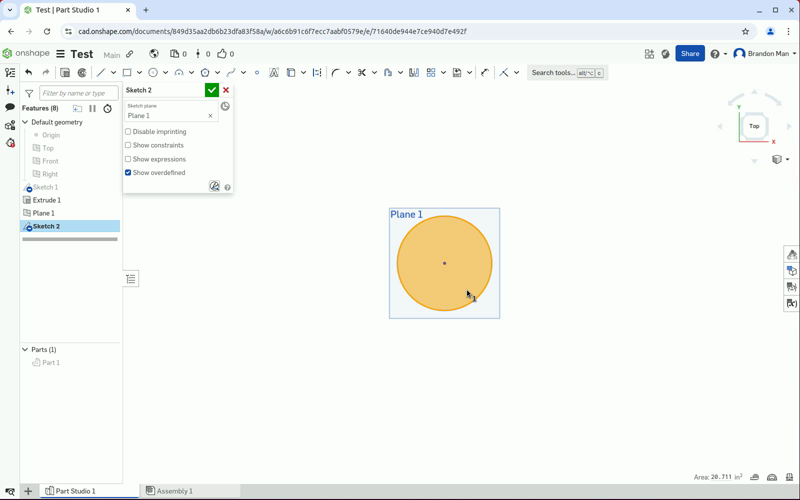
scroll(-6)
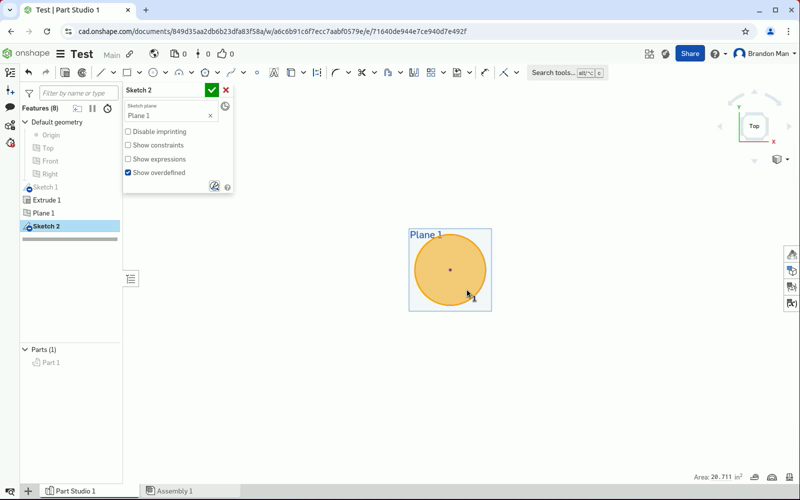
scroll(-6)
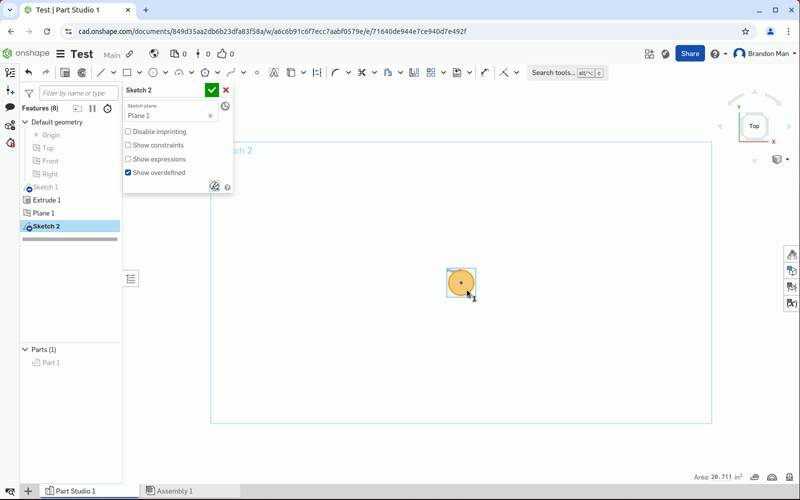
mouse_move(73, 352)
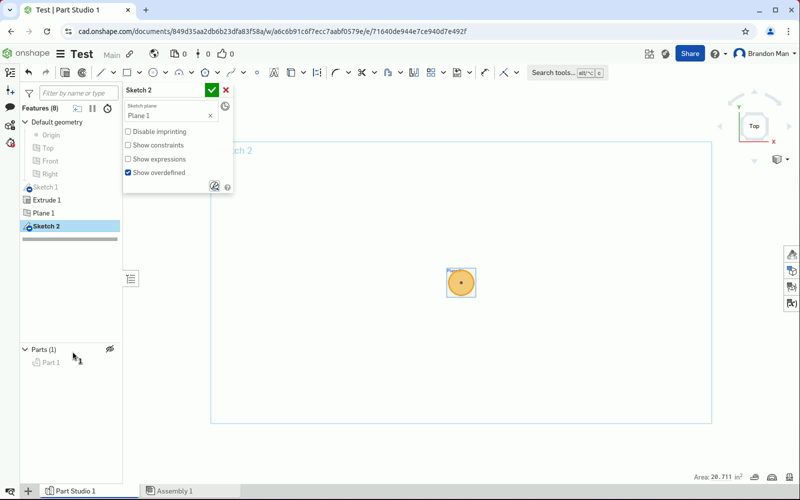
key(shift+y)
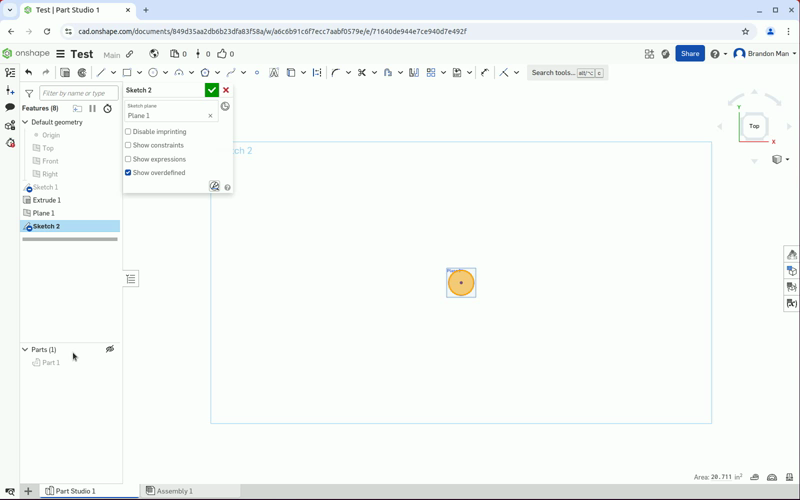
key(shift+e)
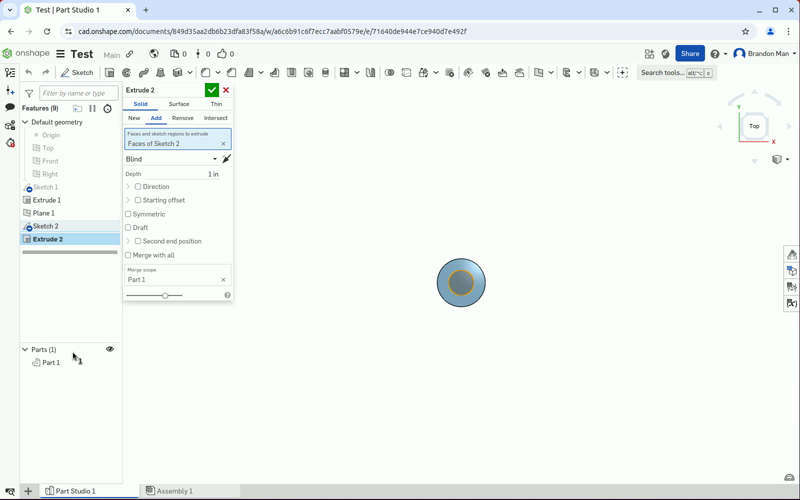
mouse_move(143, 106)
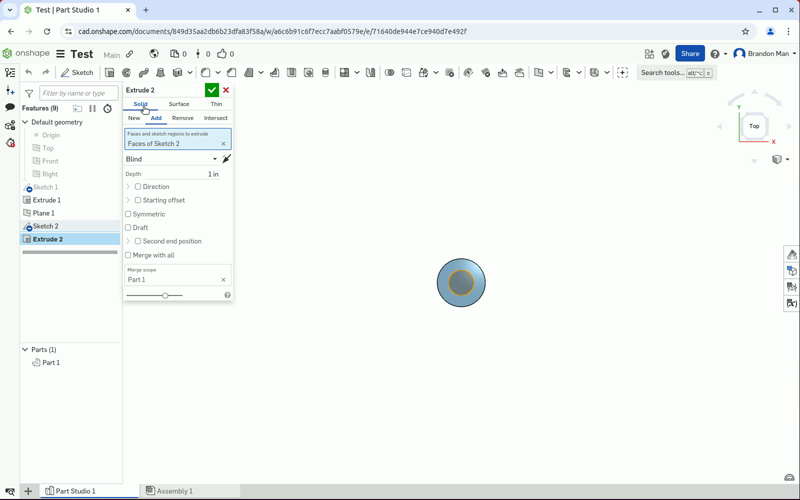
click(143, 106)
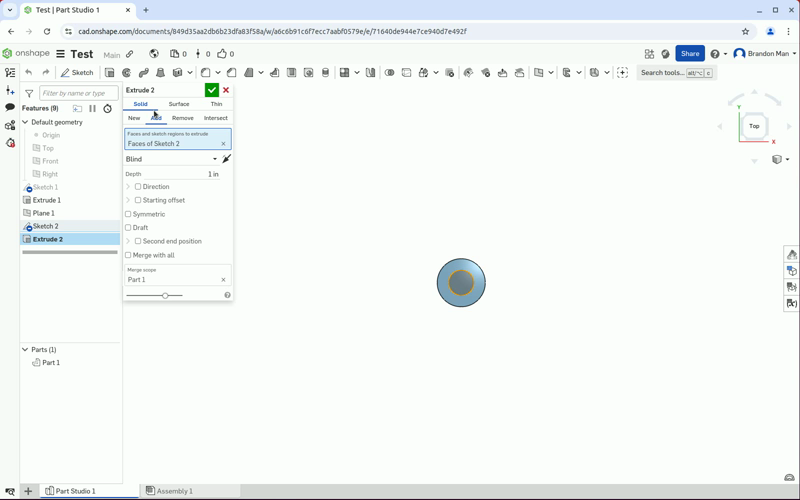
mouse_move(186, 120)
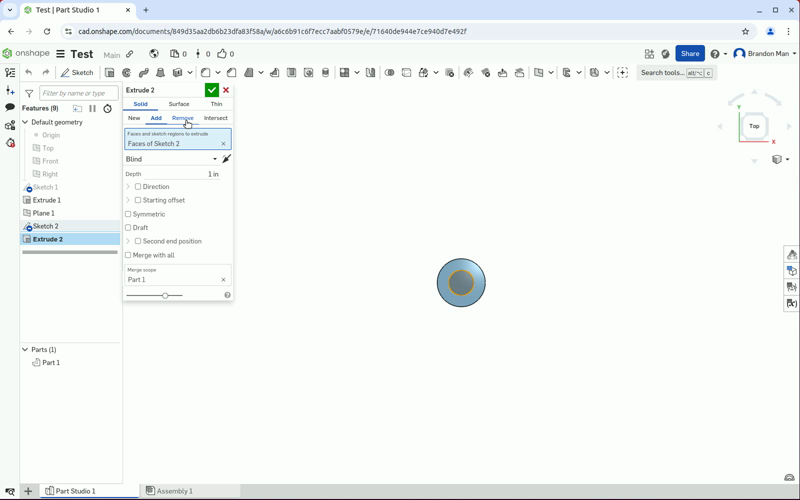
click(186, 120)
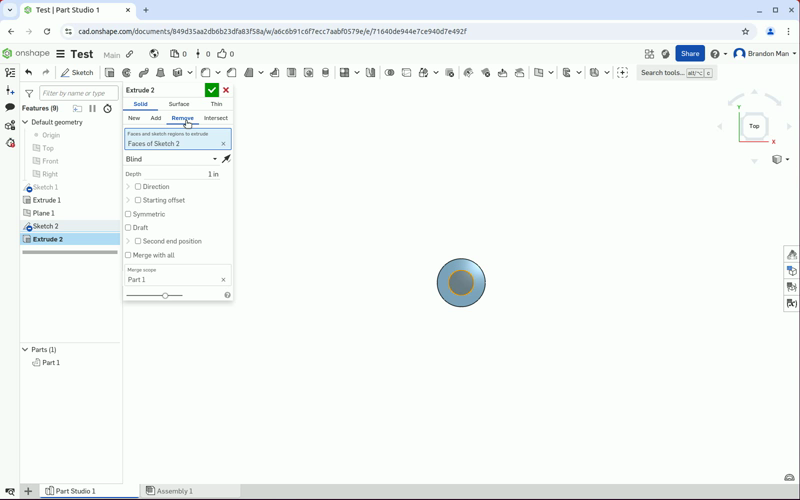
key(tab, 4)
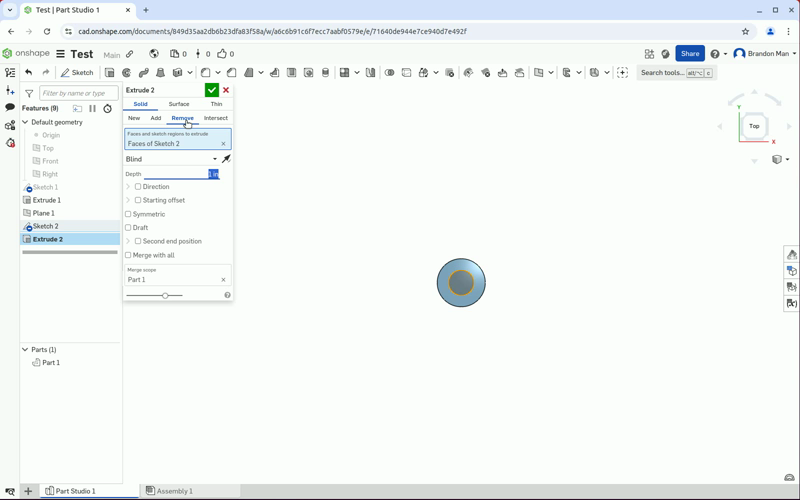
text(0.722)
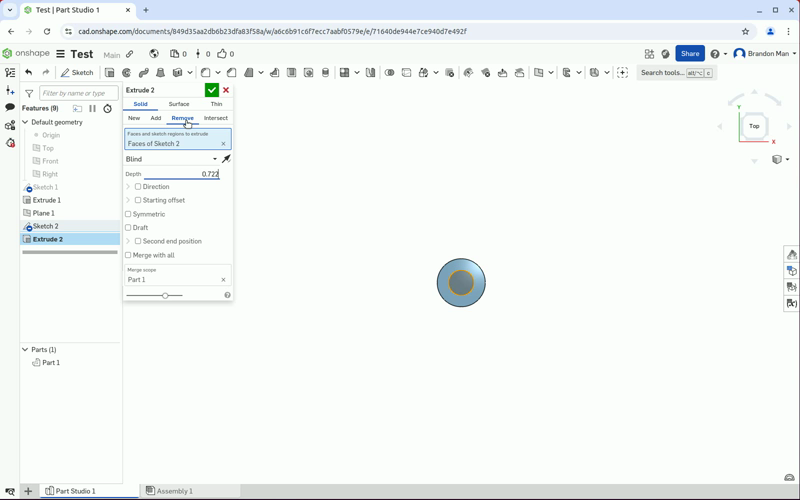
key(tab, 6)
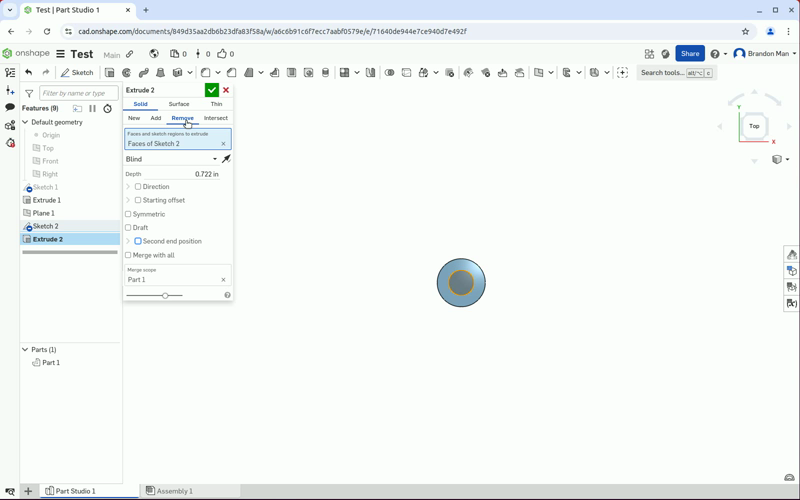
key(space)
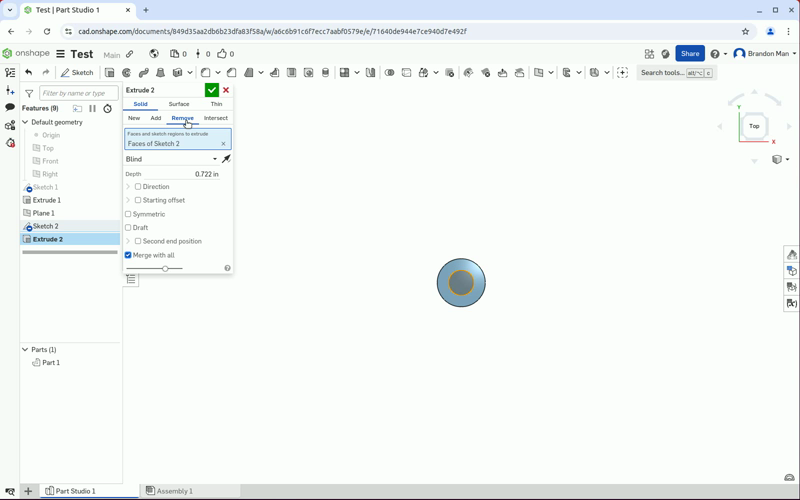
key(enter)
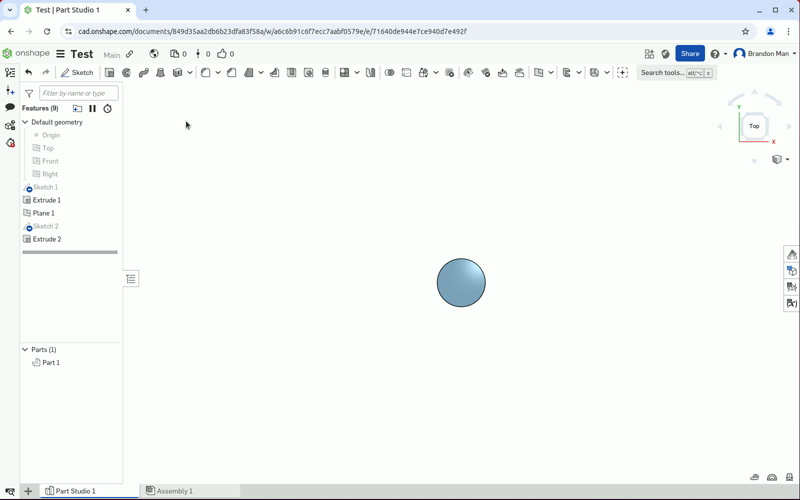
key(shift+h)
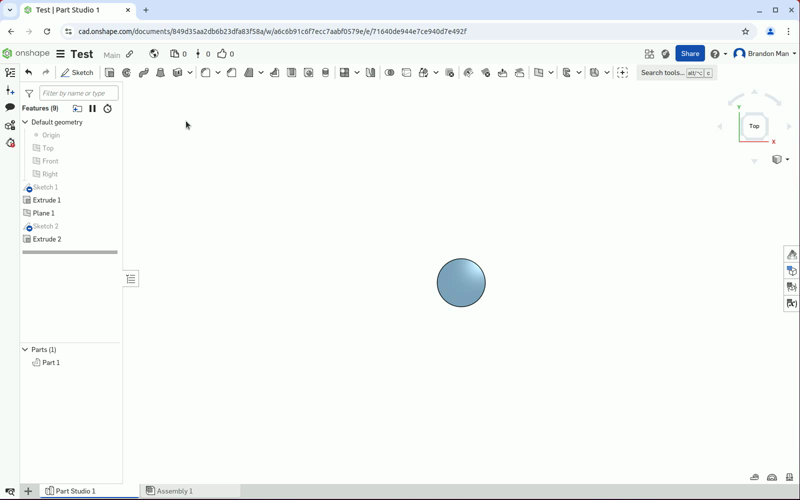
key(shift+h)
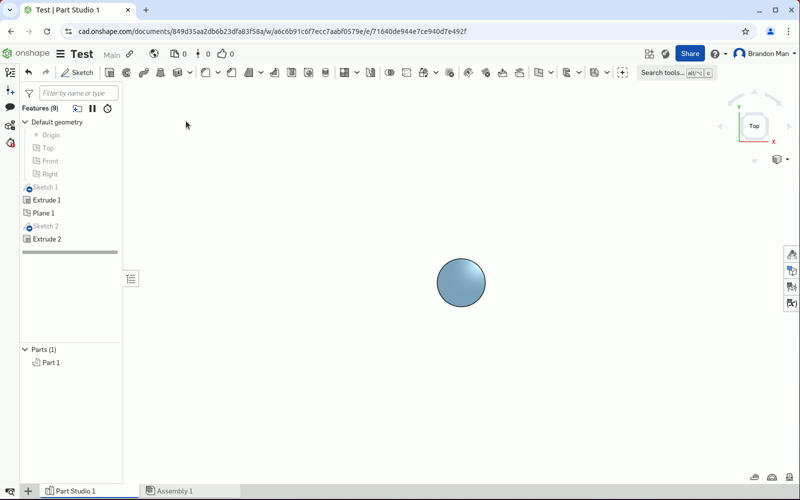
mouse_move(73, 189)
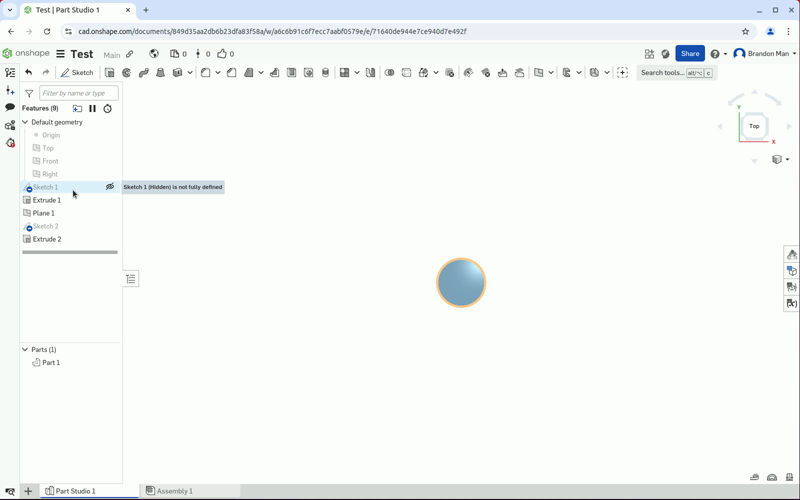
click(73, 189)
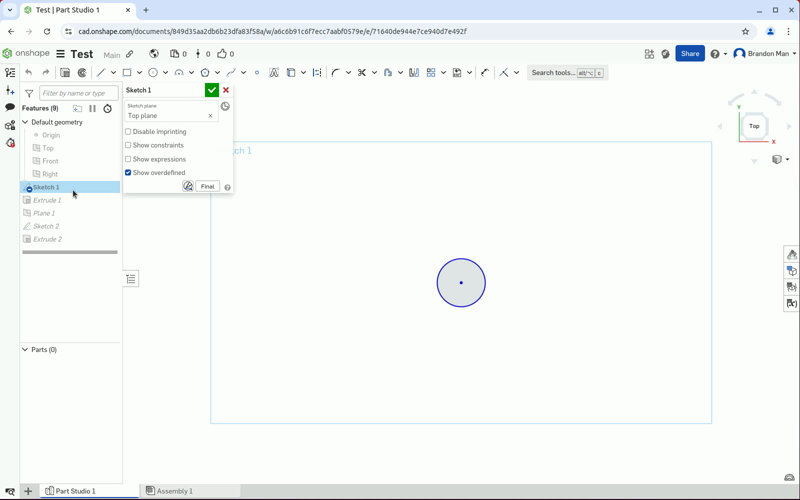
mouse_move(229, 92)
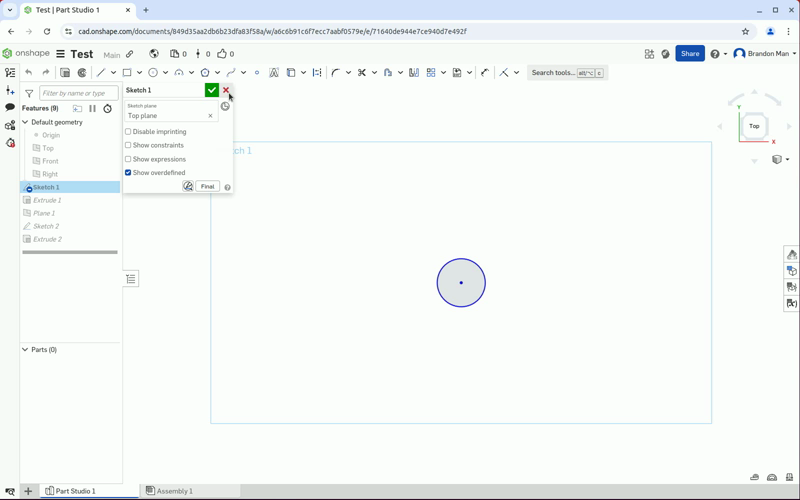
click(229, 92)
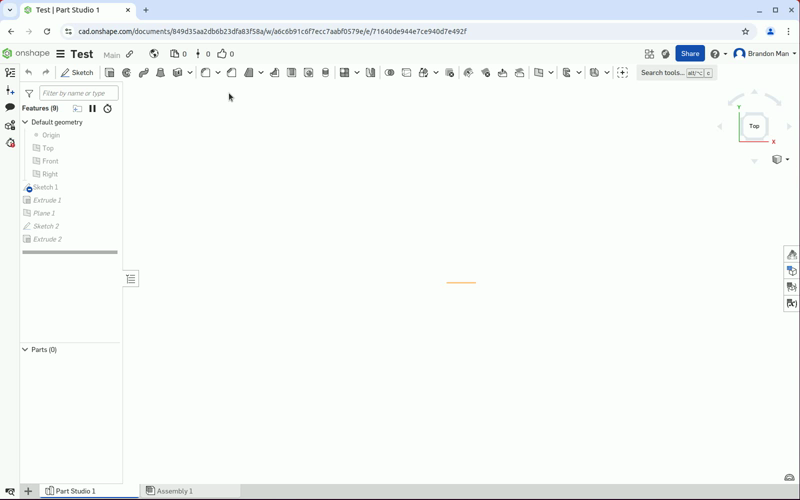
key(shift+s)
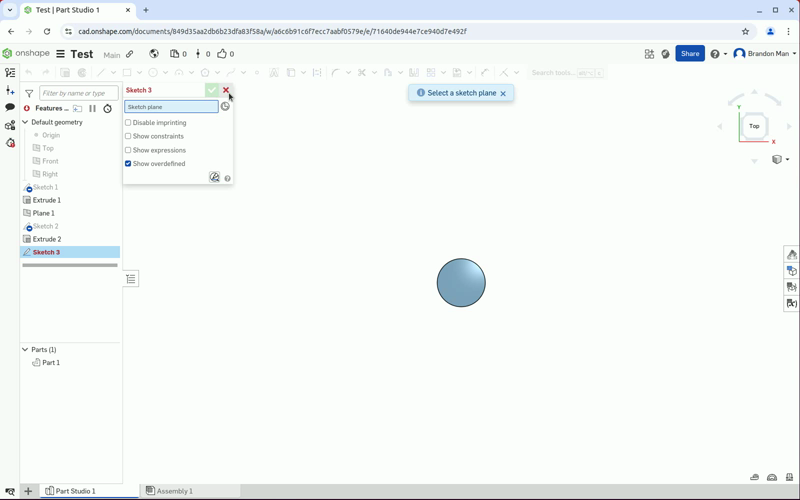
mouse_move(73, 215)
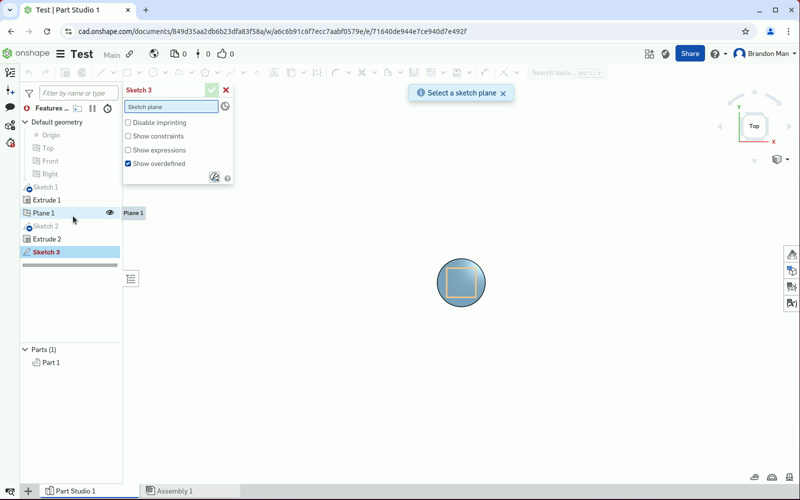
click(73, 215)
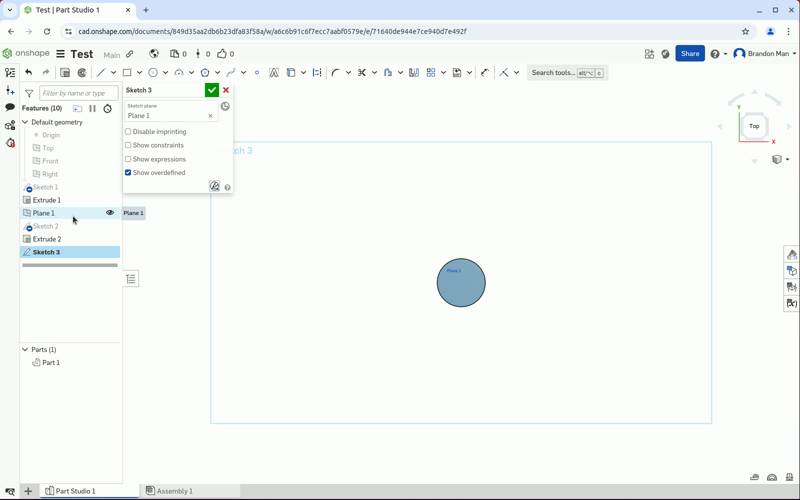
mouse_move(73, 352)
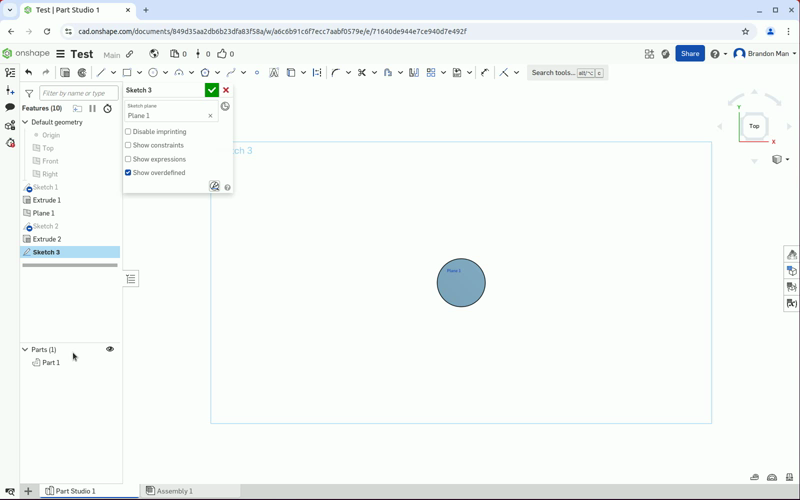
key(y)
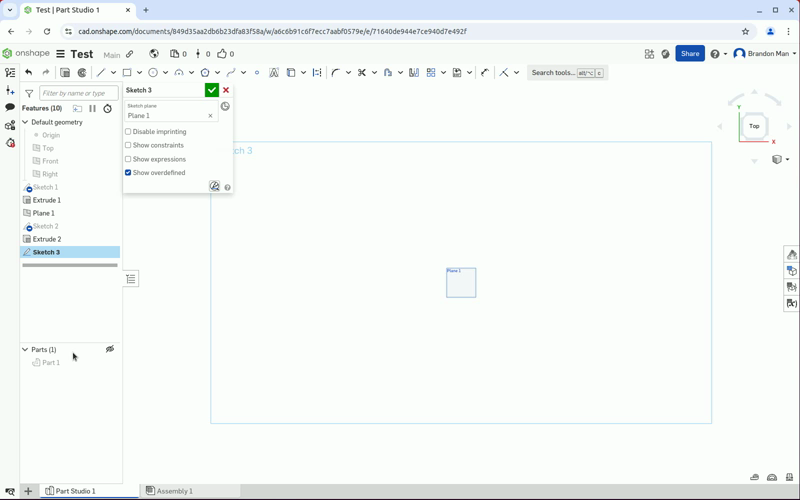
key(l)
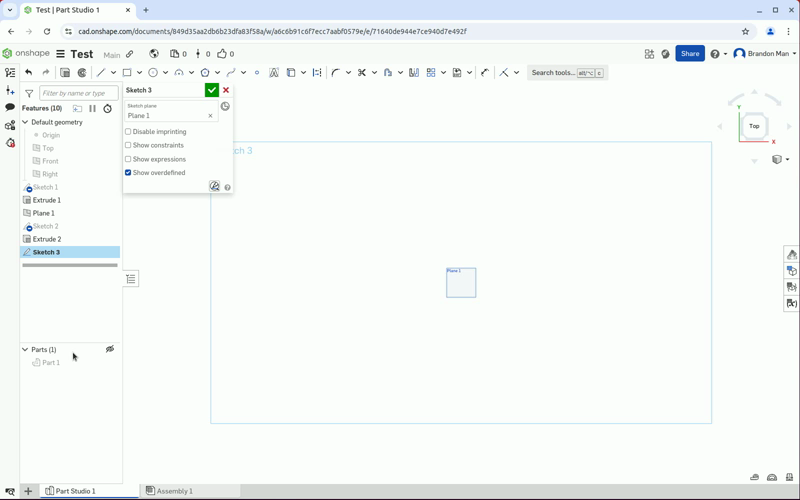
key_down(shift)
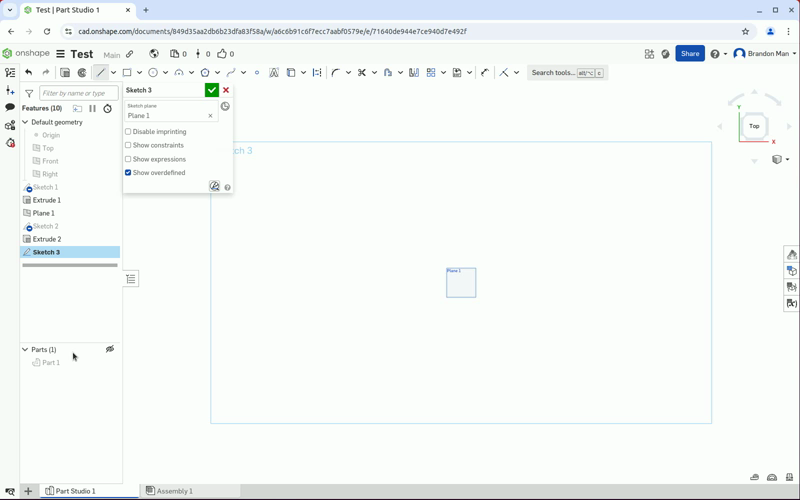
mouse_move(439, 294)
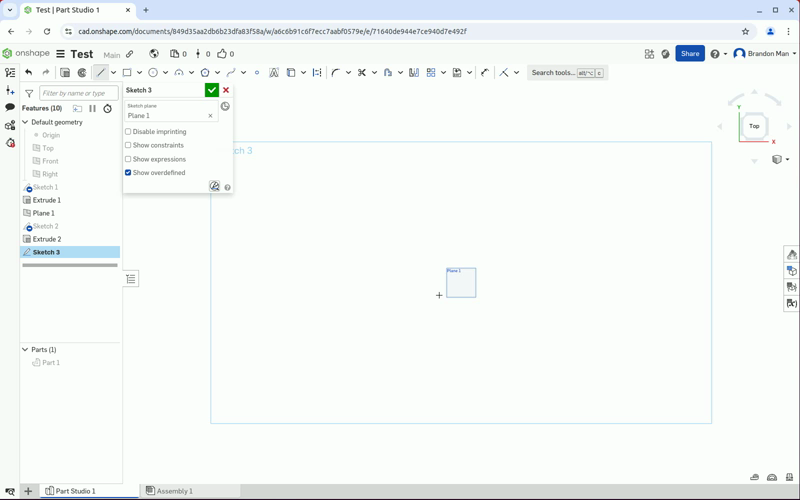
click(439, 294)
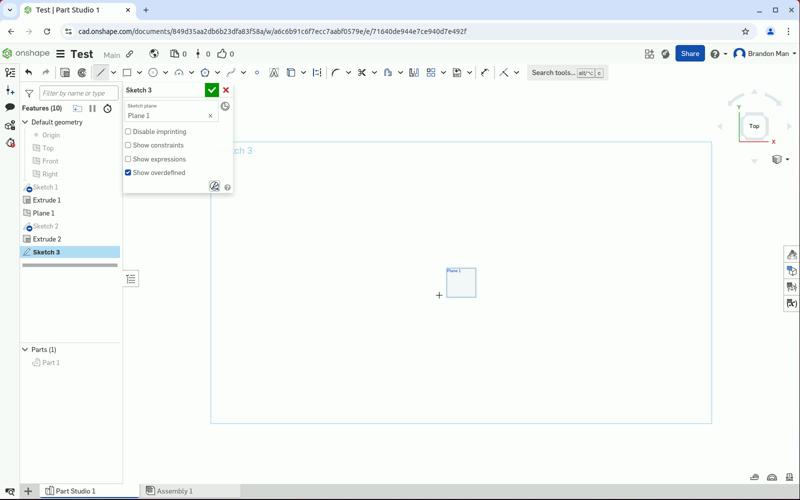
key_up(shift)
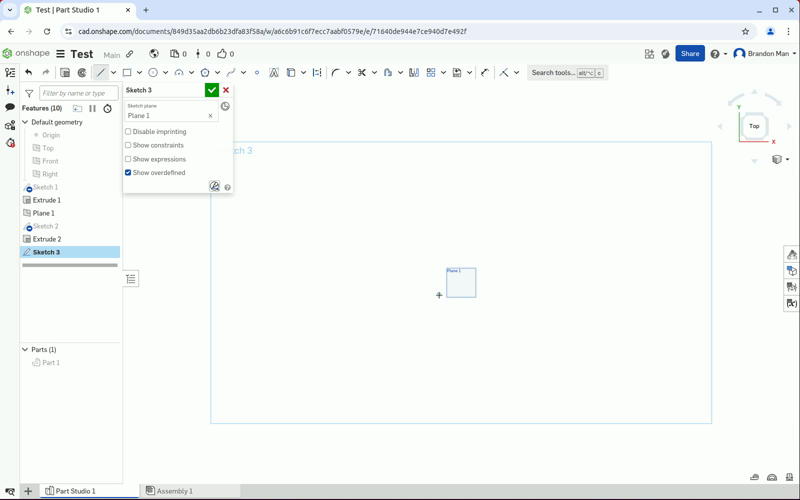
key_down(shift)
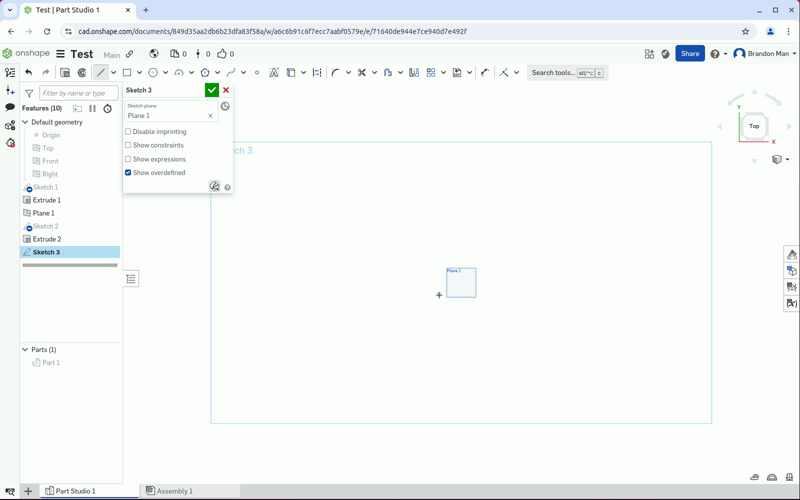
mouse_move(469, 294)
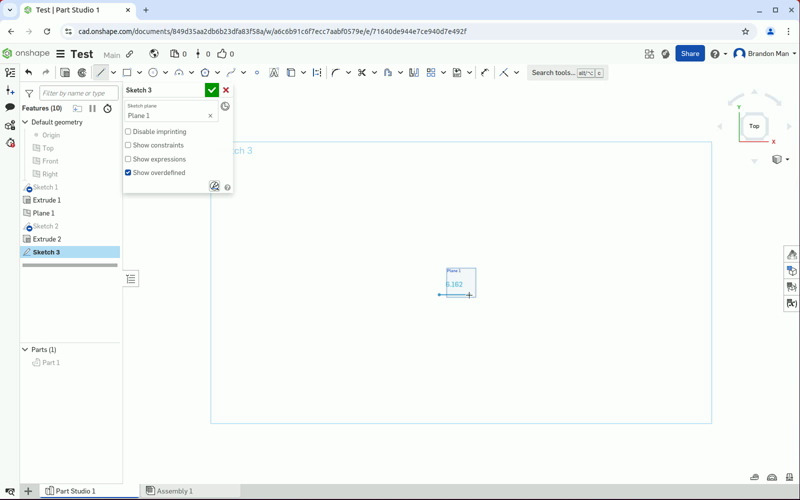
mouse_move(450, 288)
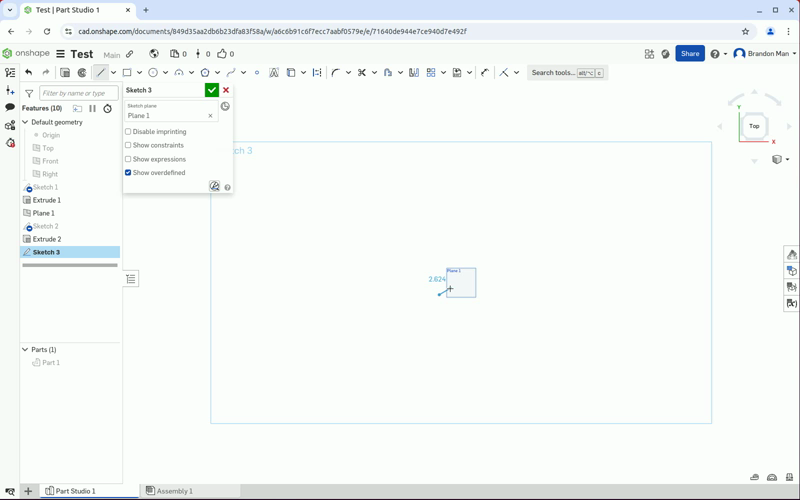
click(450, 288)
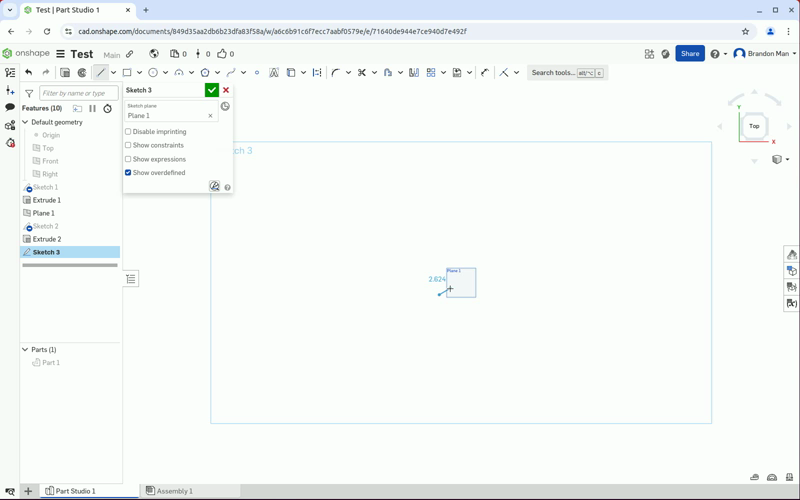
key_up(shift)
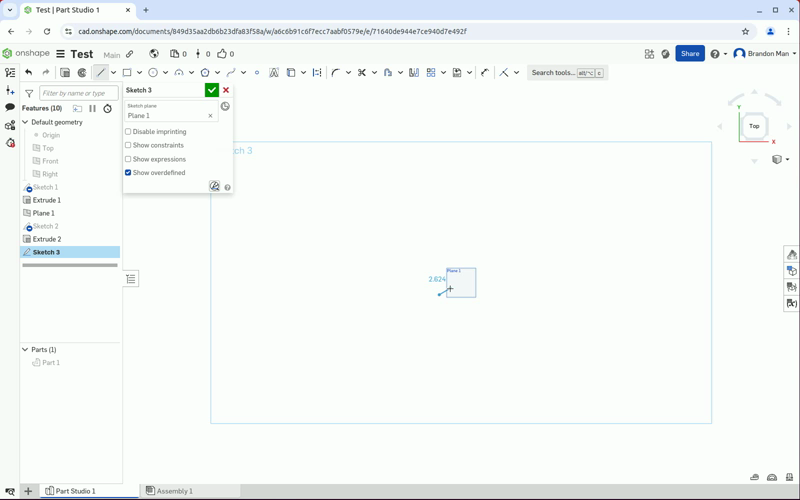
key(esc)
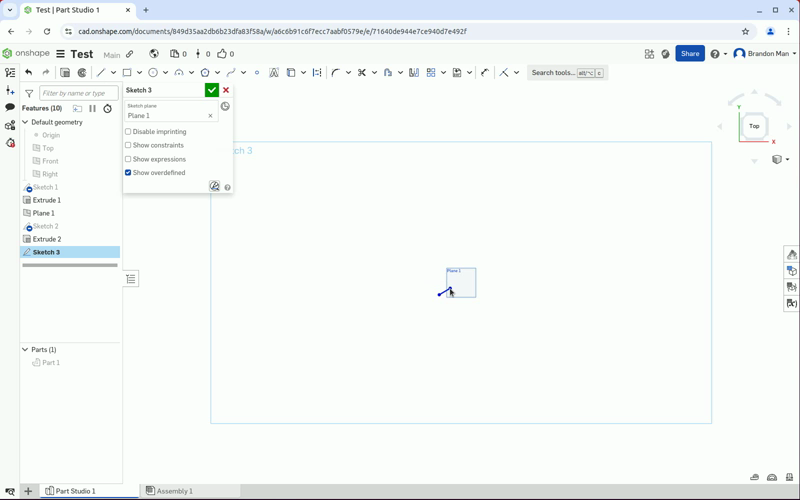
key(a)
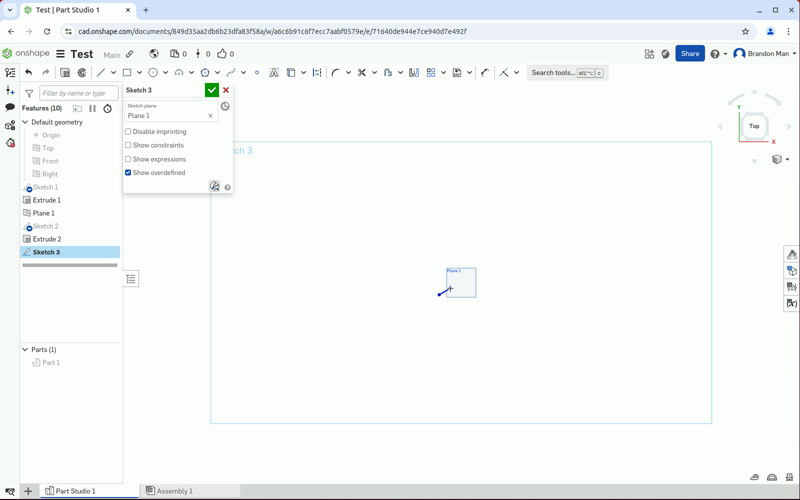
mouse_move(450, 288)
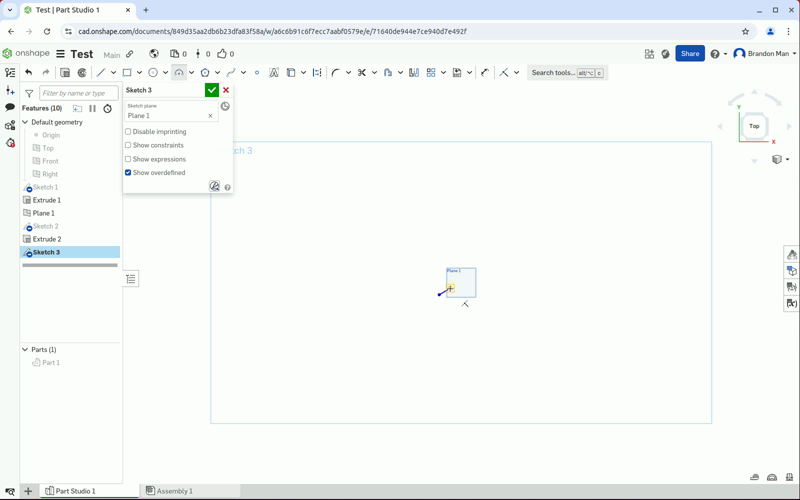
click(450, 288)
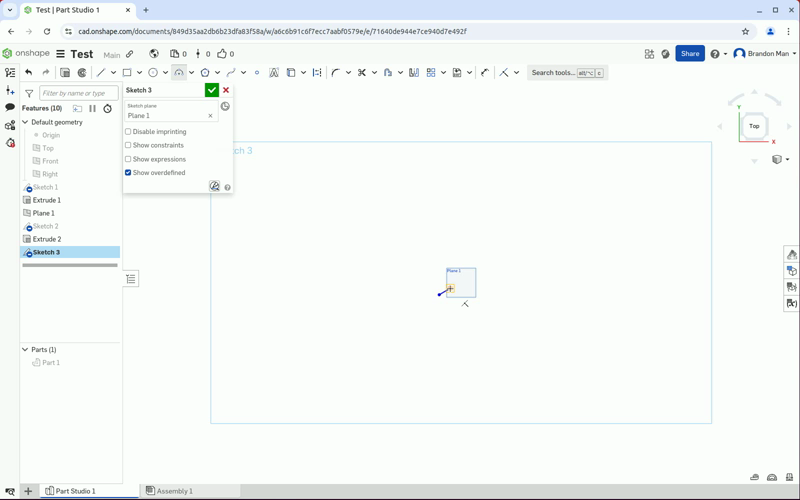
key_down(shift)
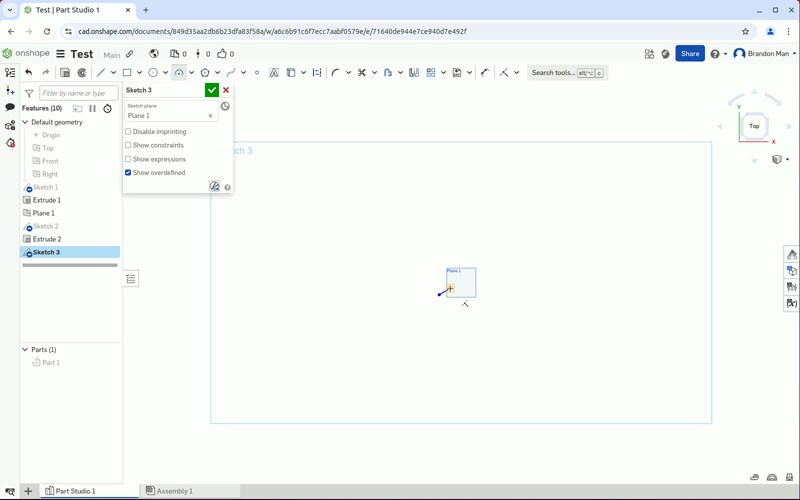
mouse_move(450, 276)
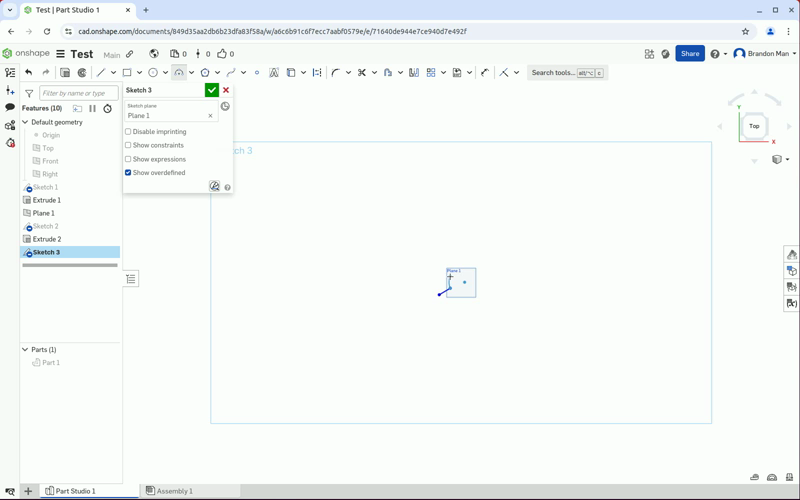
click(450, 276)
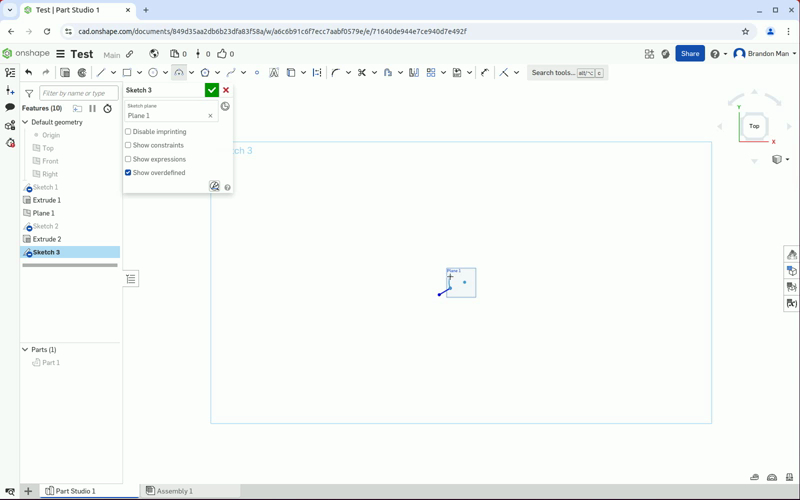
mouse_move(448, 282)
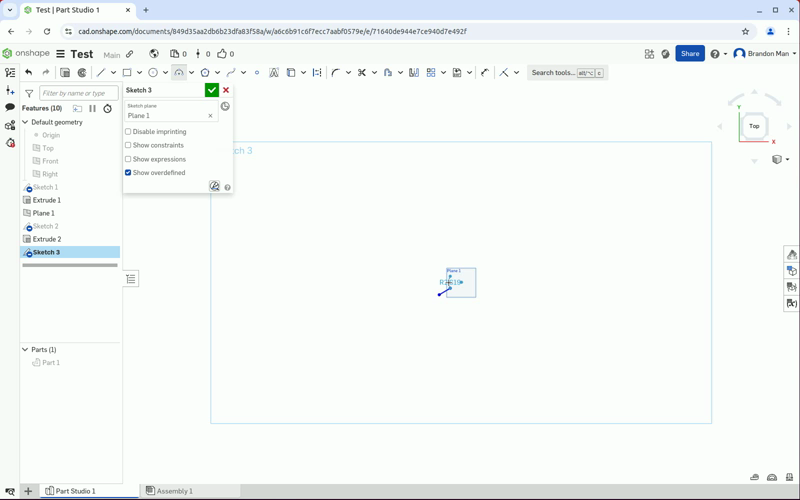
click(448, 282)
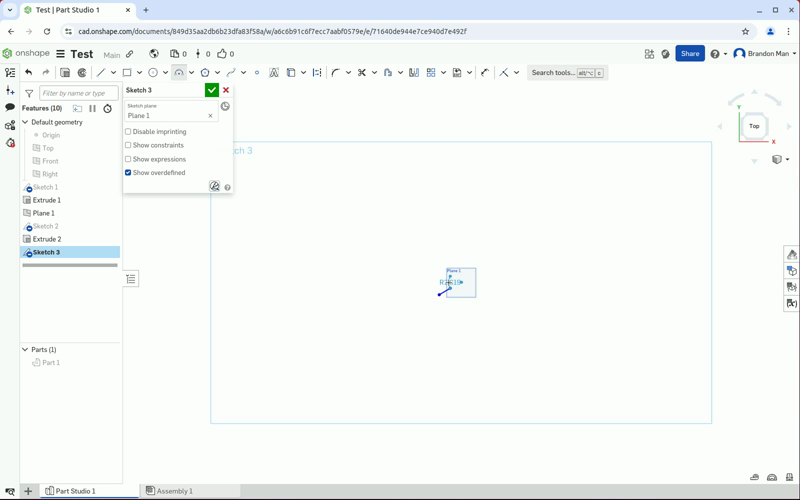
key_up(shift)
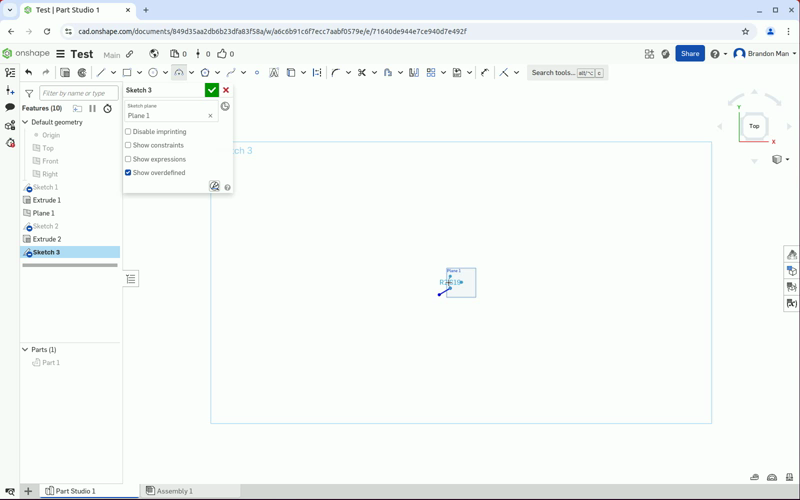
key(esc)
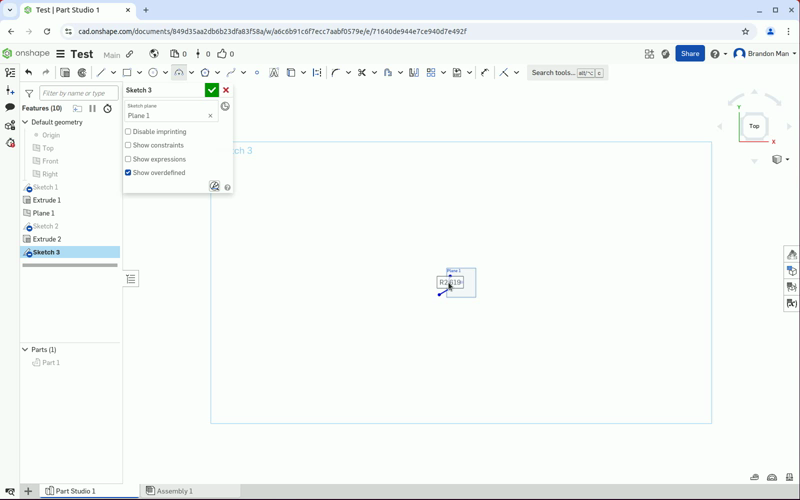
key(l)
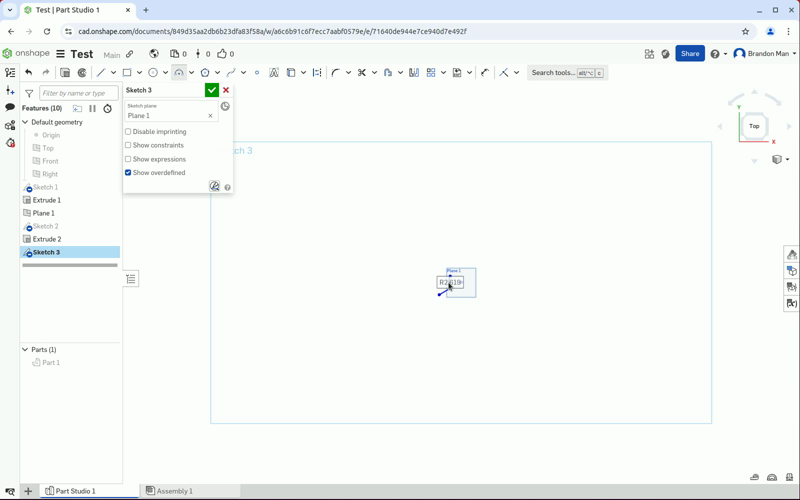
mouse_move(450, 276)
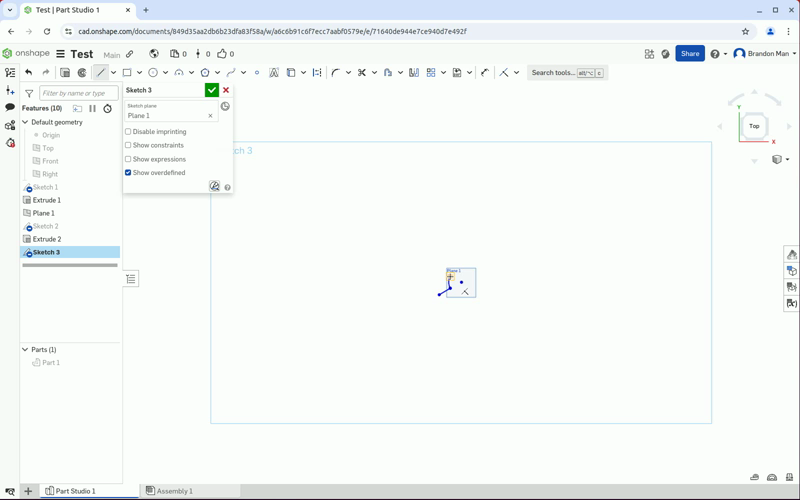
click(450, 276)
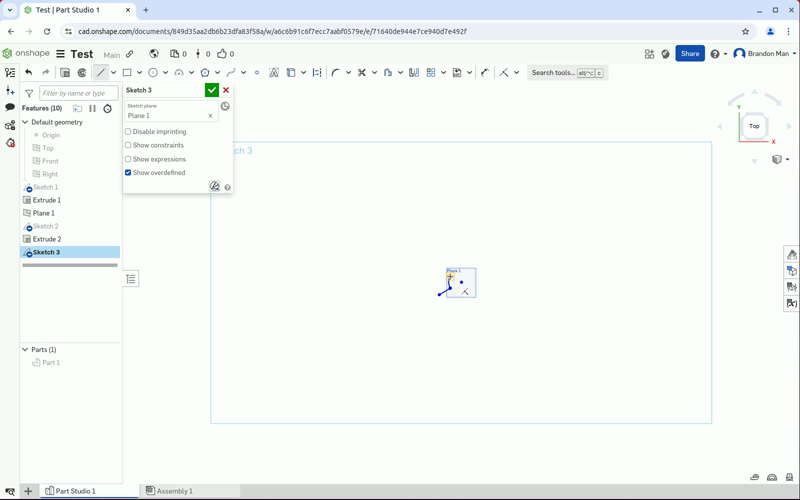
key_down(shift)
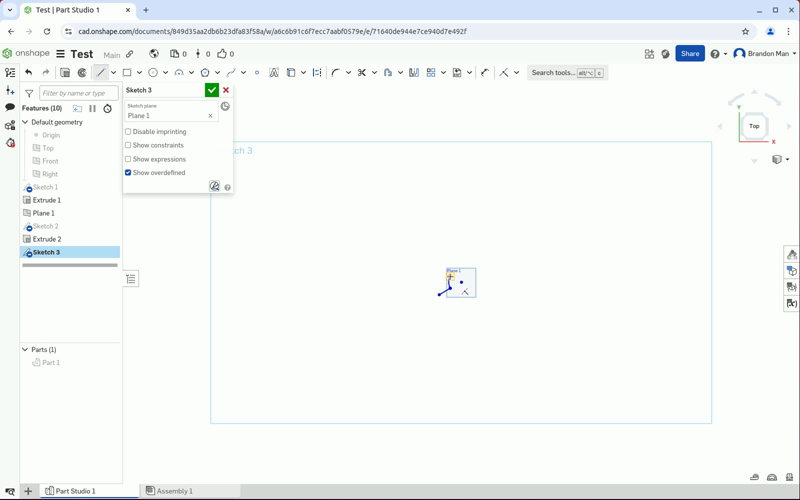
mouse_move(480, 276)
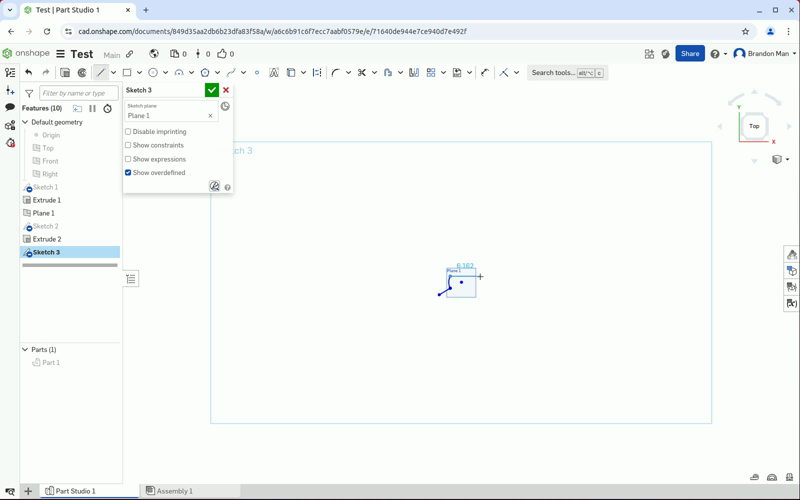
mouse_move(439, 270)
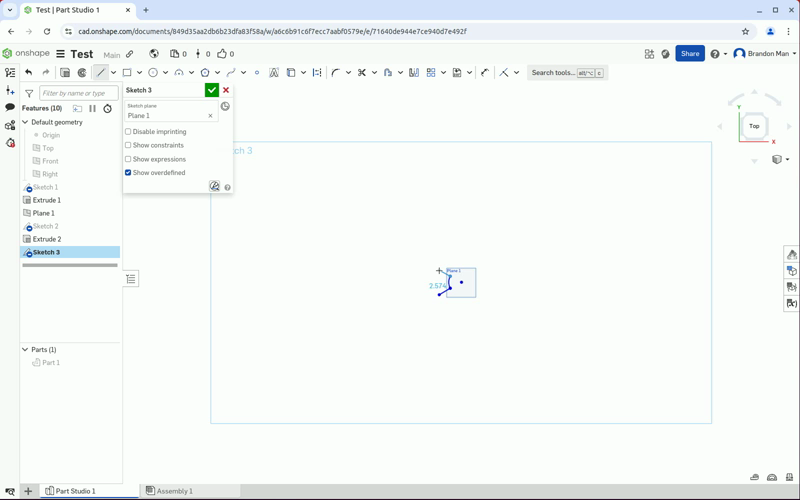
click(439, 270)
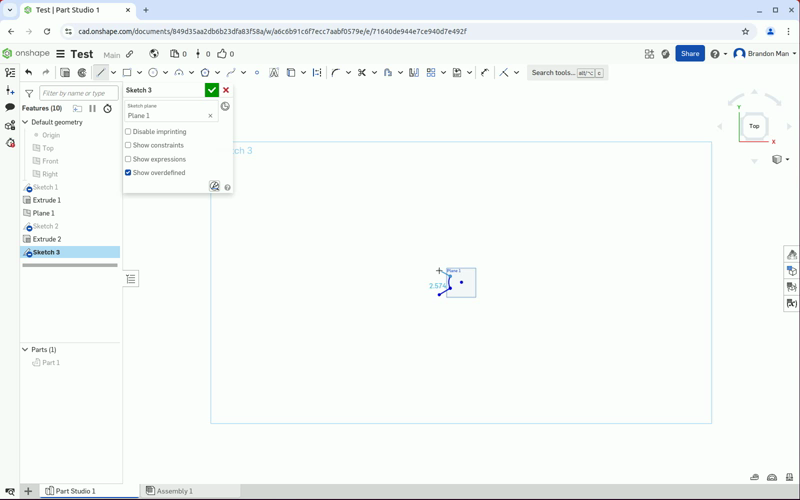
key_up(shift)
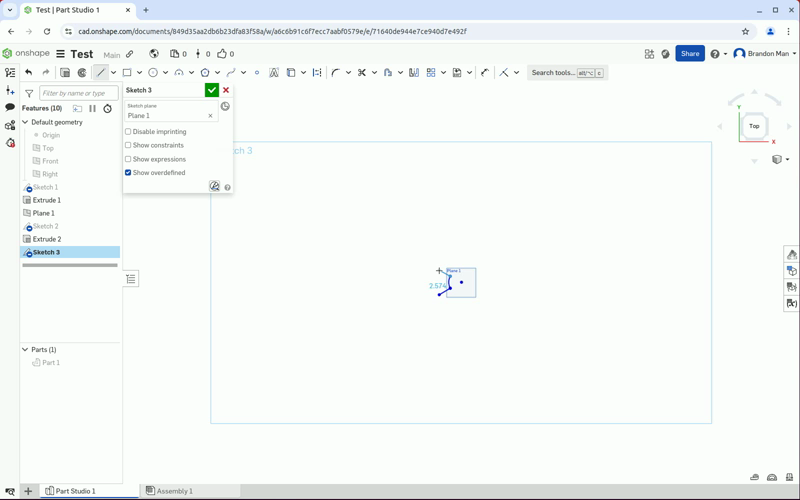
key(esc)
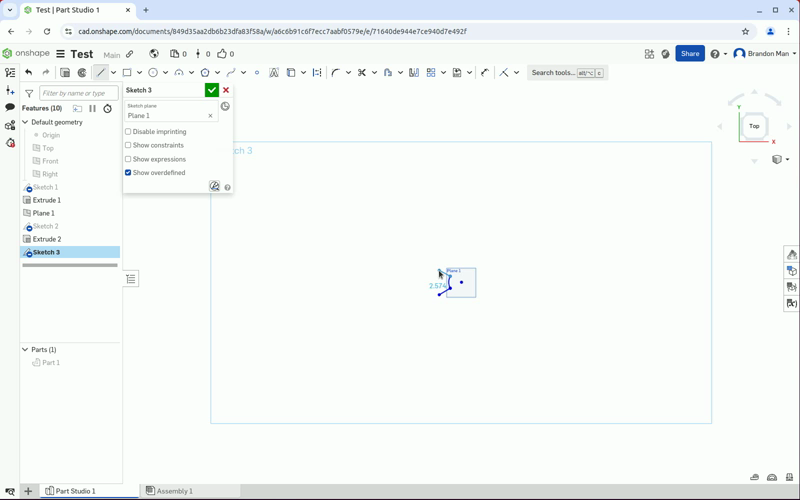
key(a)
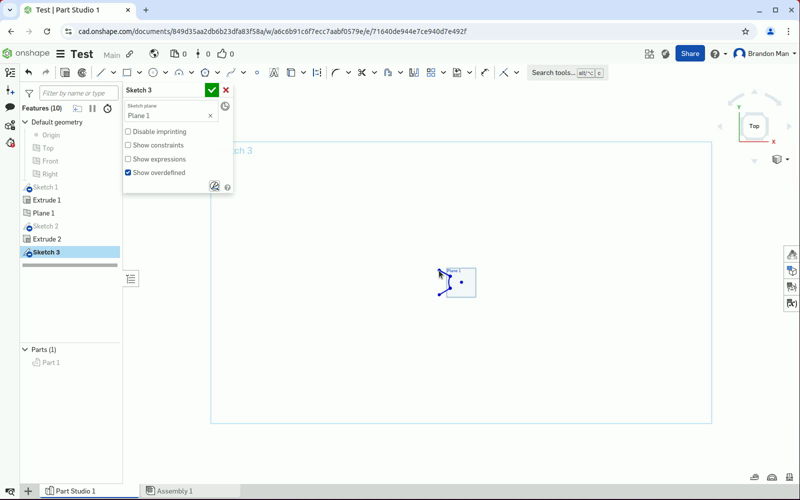
mouse_move(439, 270)
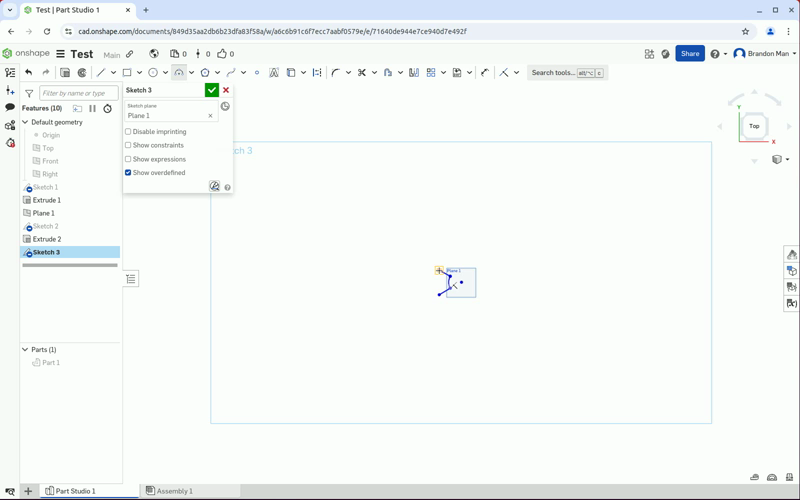
click(439, 270)
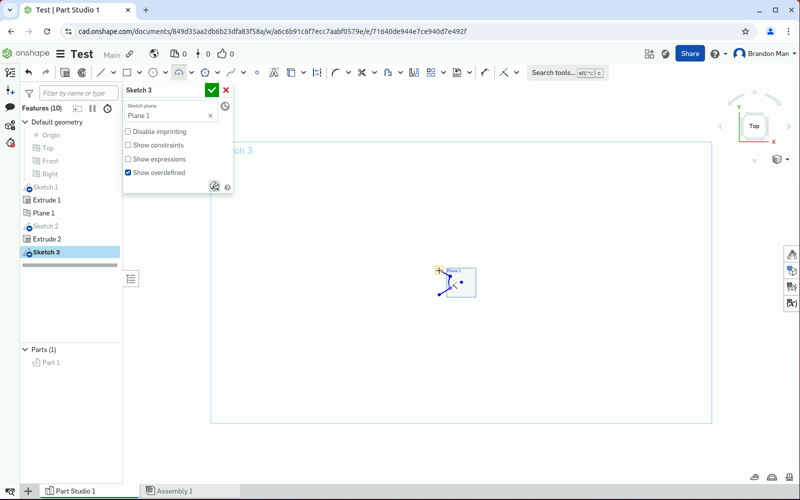
mouse_move(439, 294)
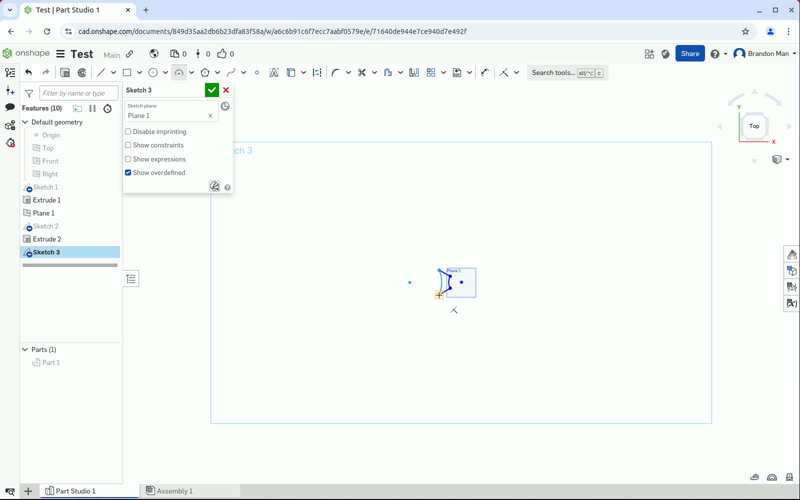
click(439, 294)
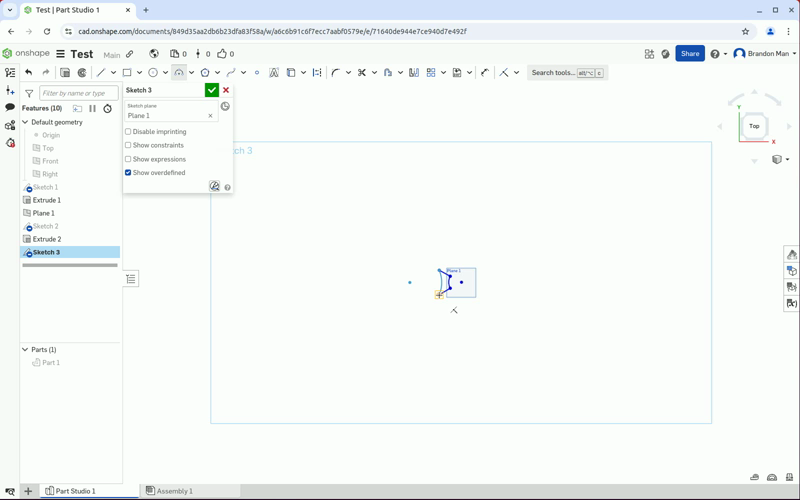
key_down(shift)
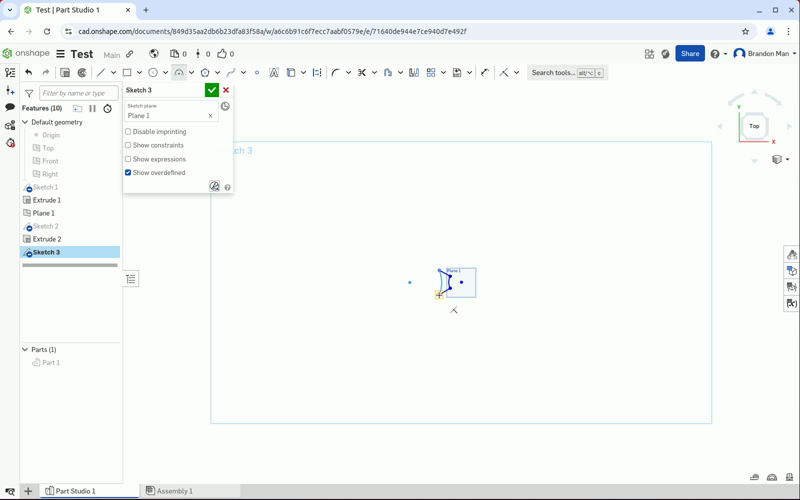
mouse_move(436, 282)
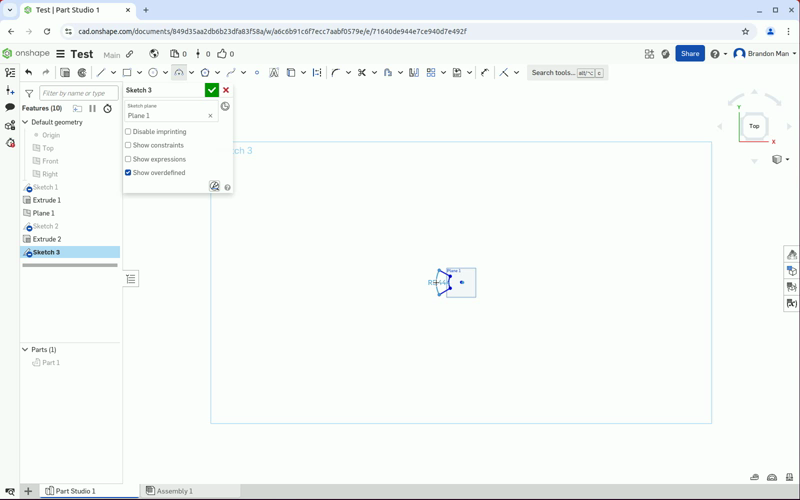
click(436, 282)
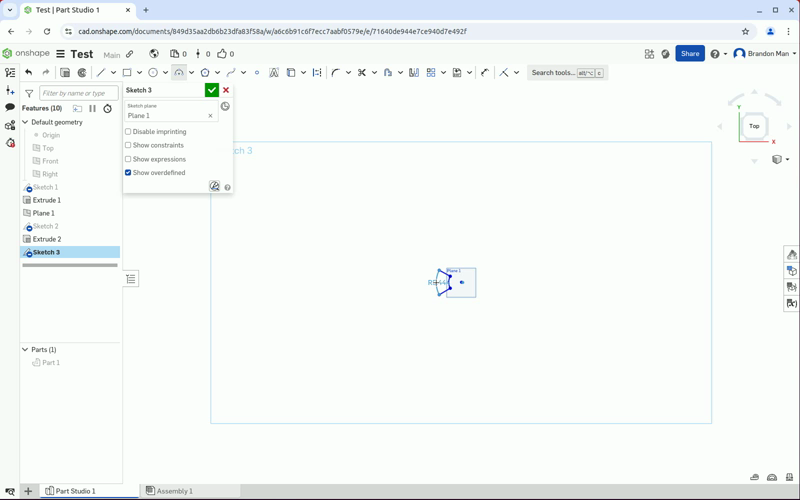
key_up(shift)
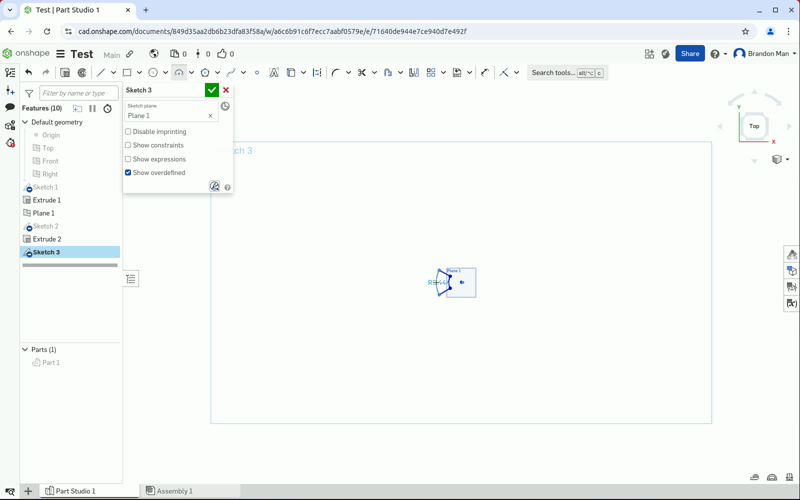
key(esc)
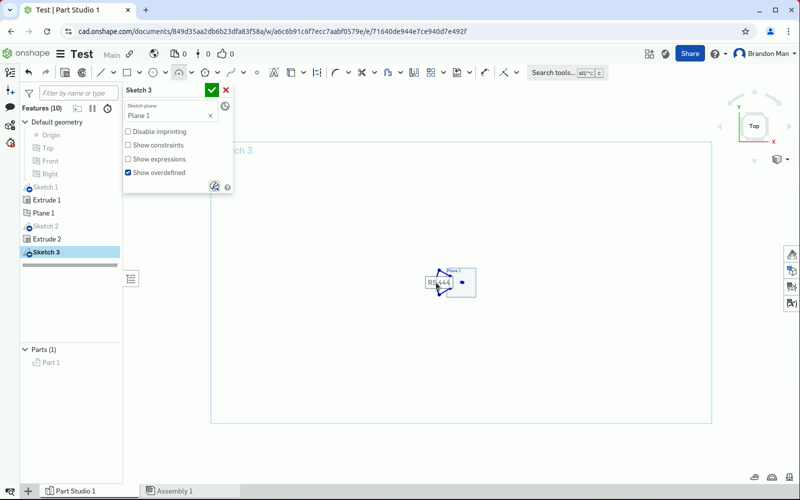
mouse_move(443, 274)
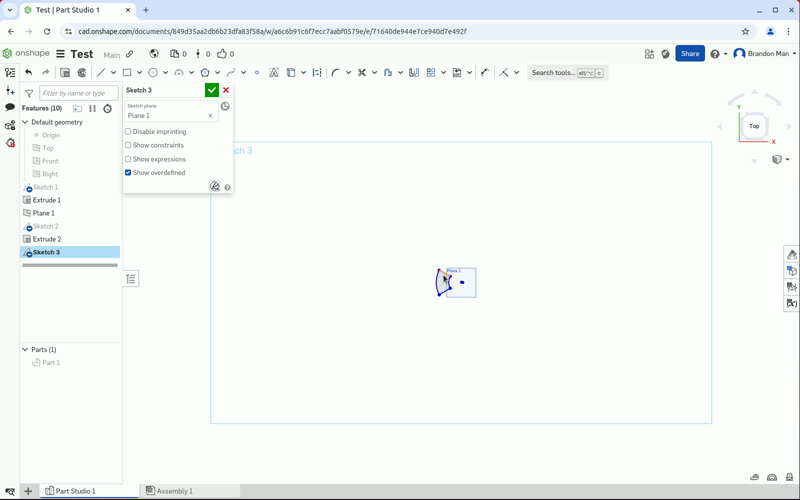
scroll(6)
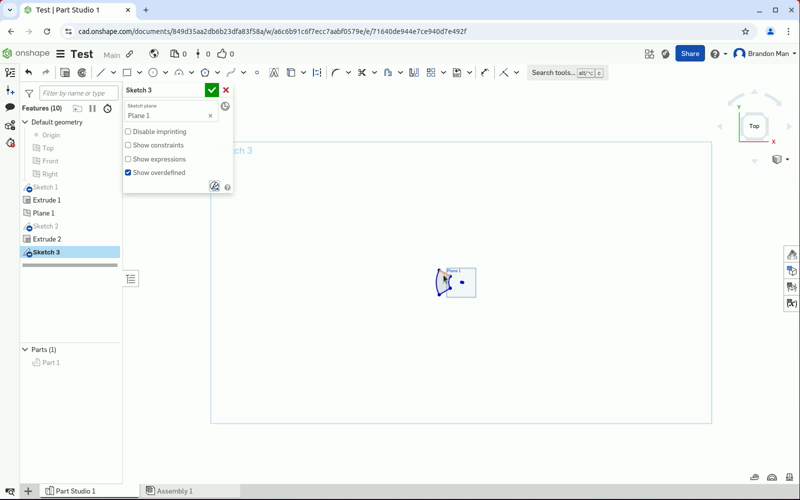
scroll(6)
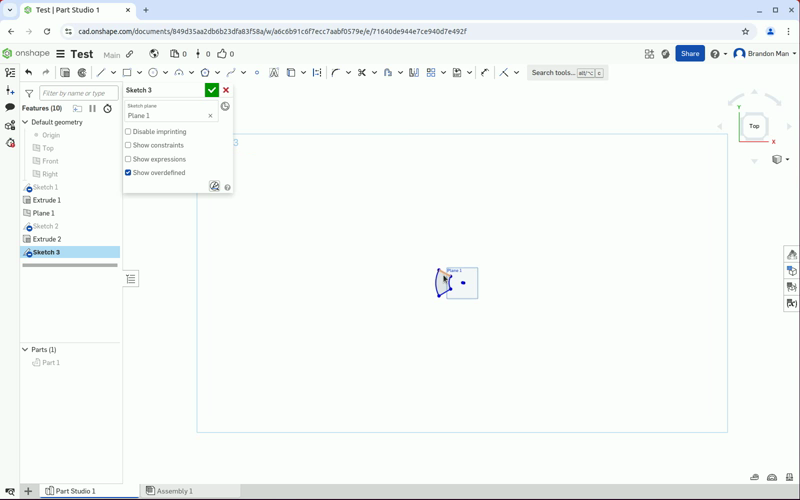
scroll(6)
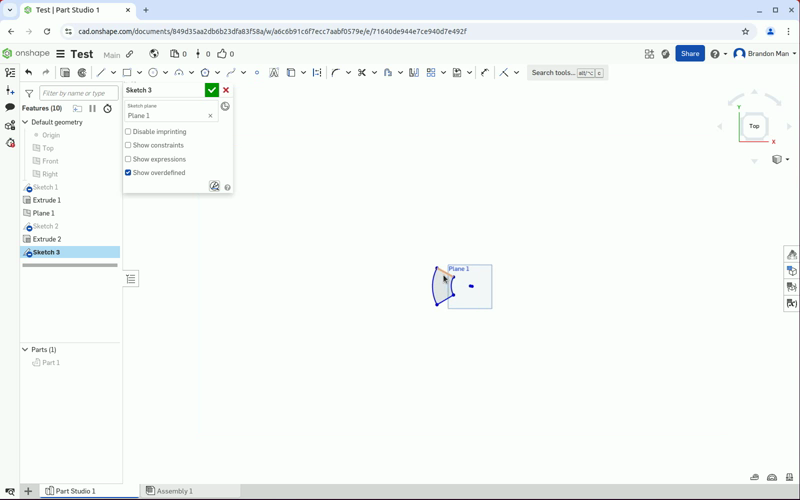
scroll(6)
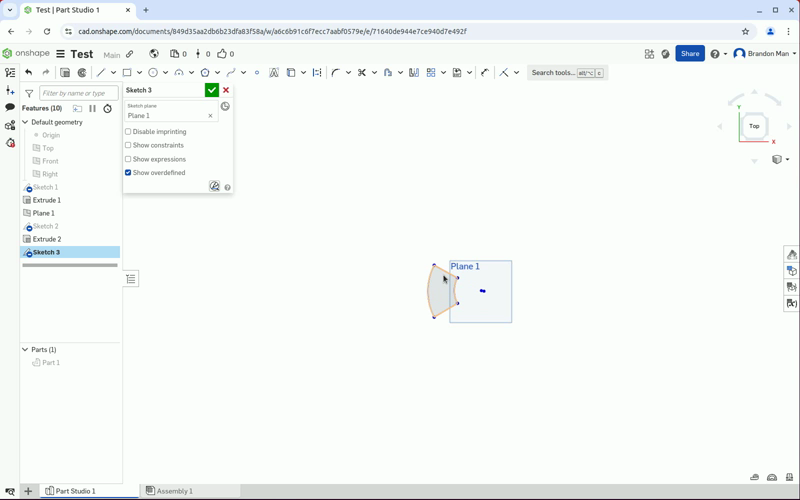
scroll(6)
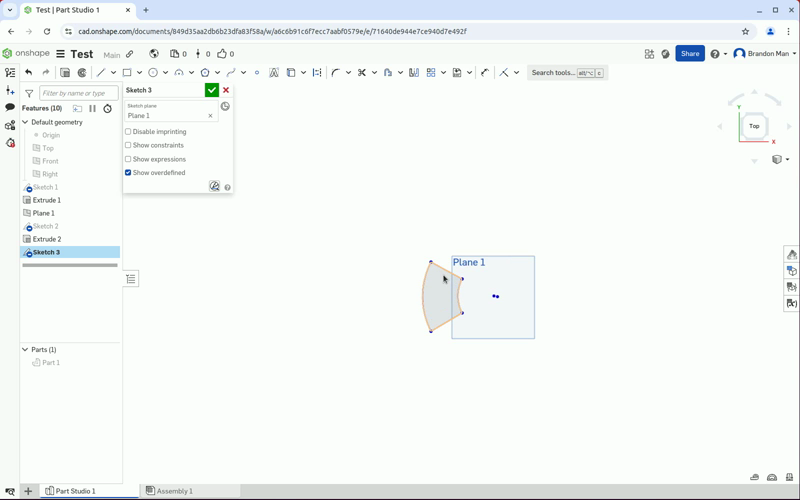
scroll(6)
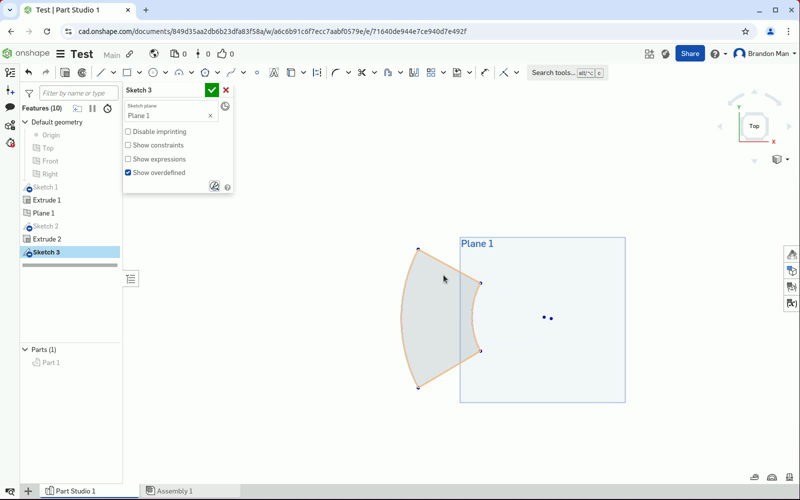
scroll(6)
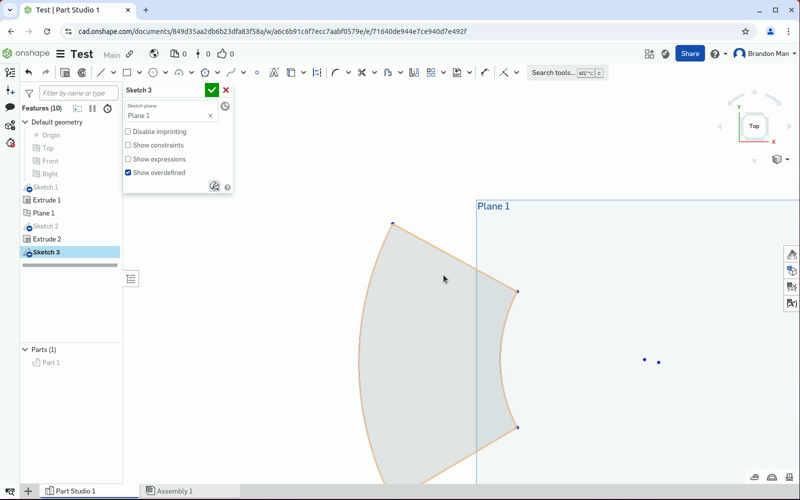
click(443, 274)
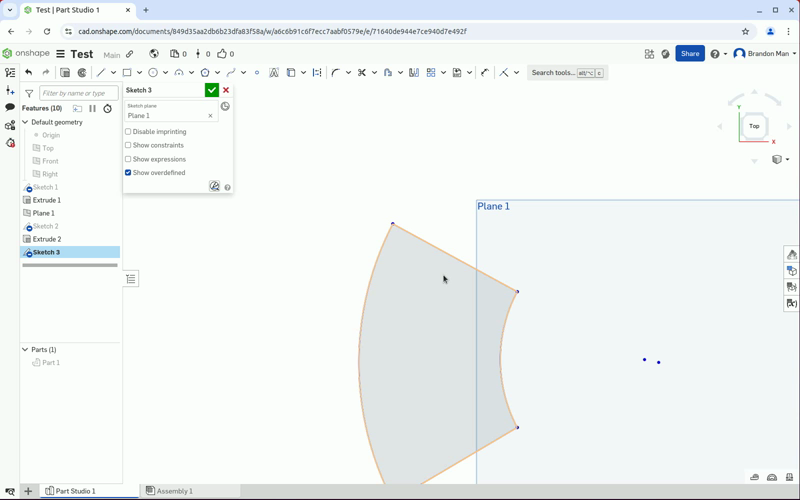
scroll(-6)
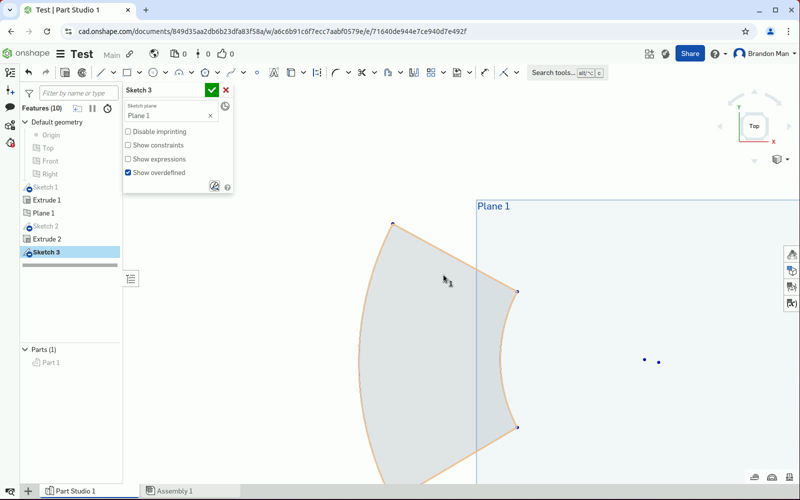
scroll(-6)
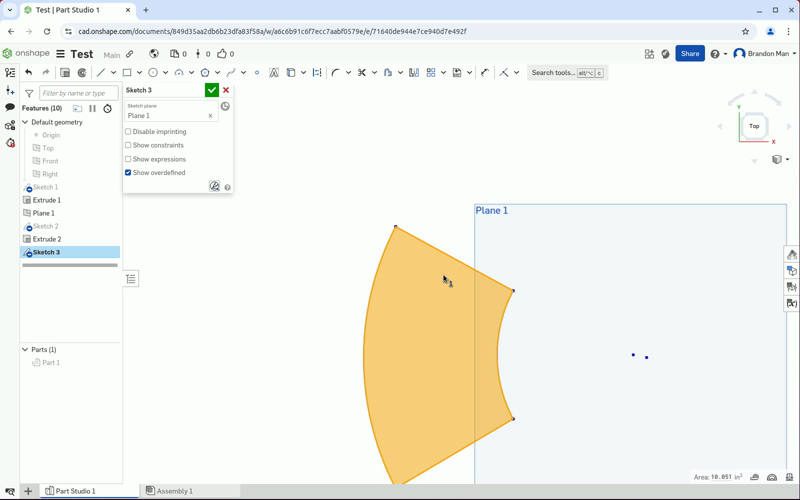
scroll(-6)
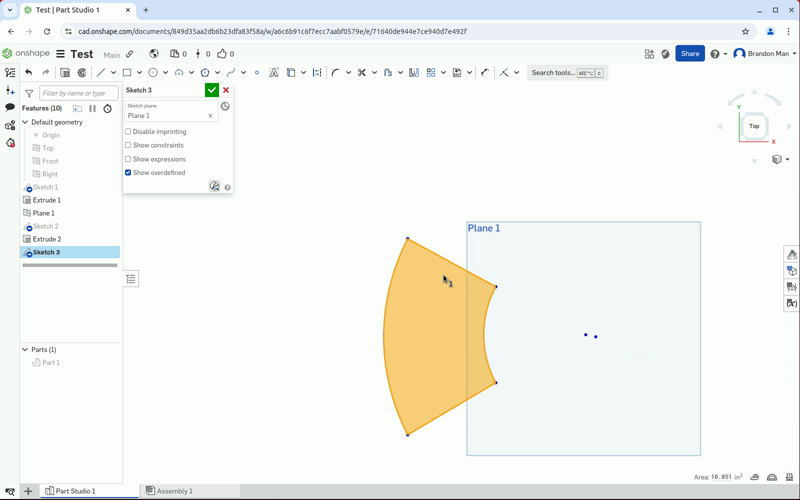
scroll(-6)
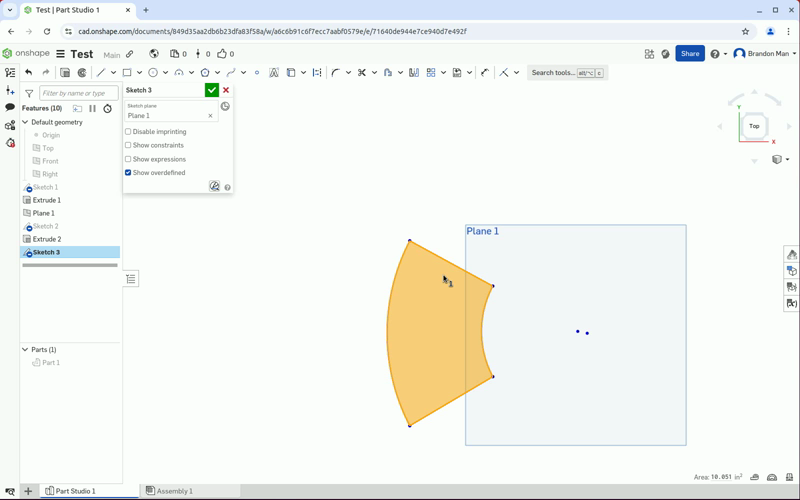
scroll(-6)
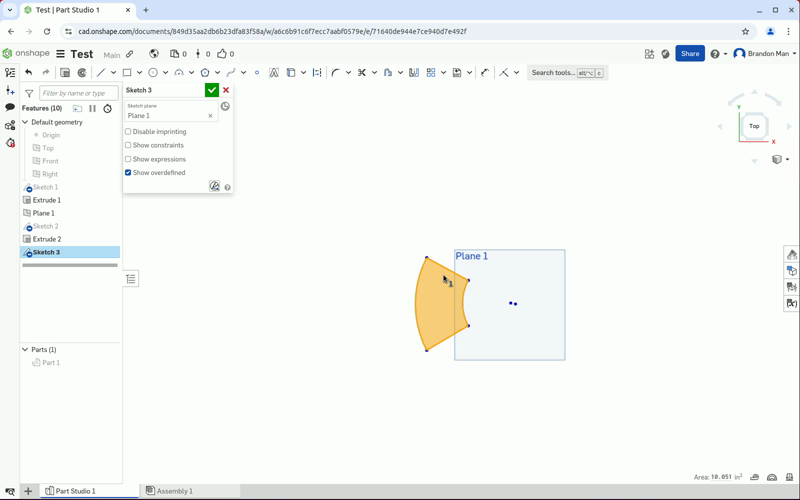
scroll(-6)
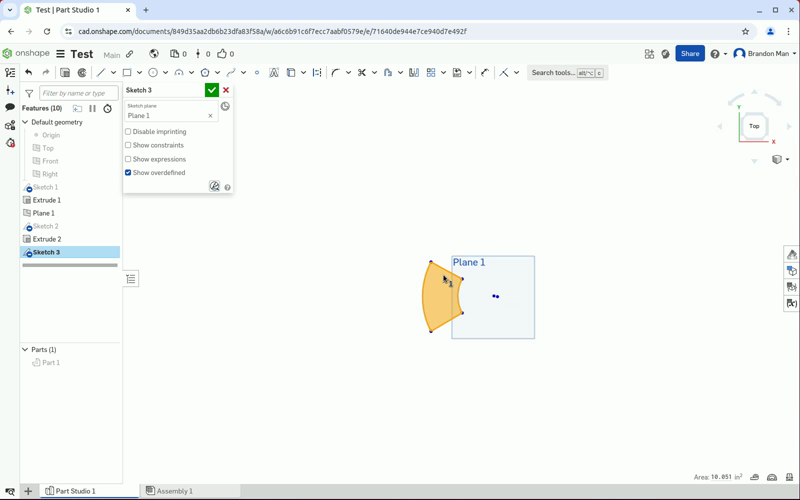
scroll(-6)
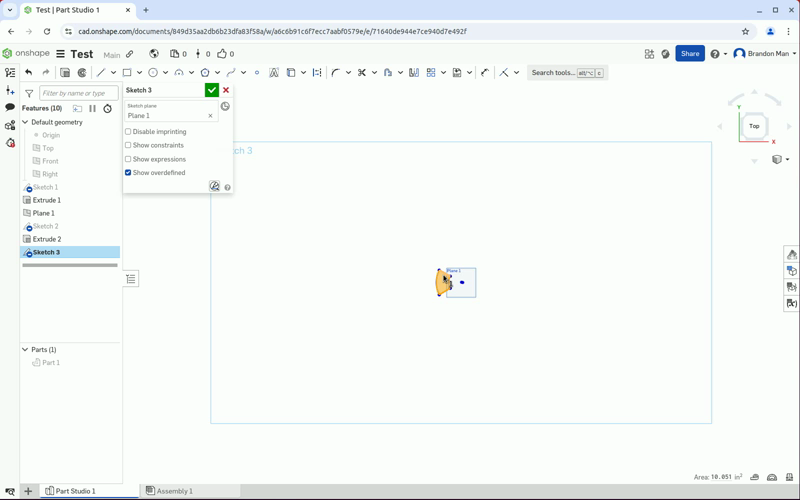
mouse_move(73, 352)
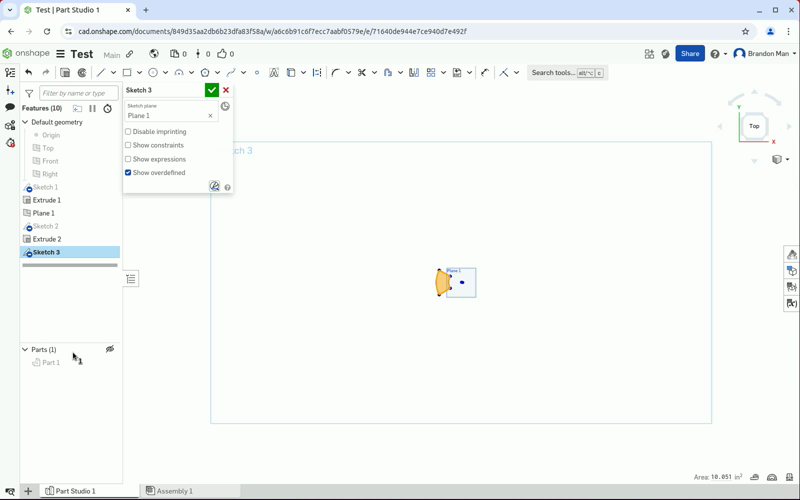
key(shift+y)
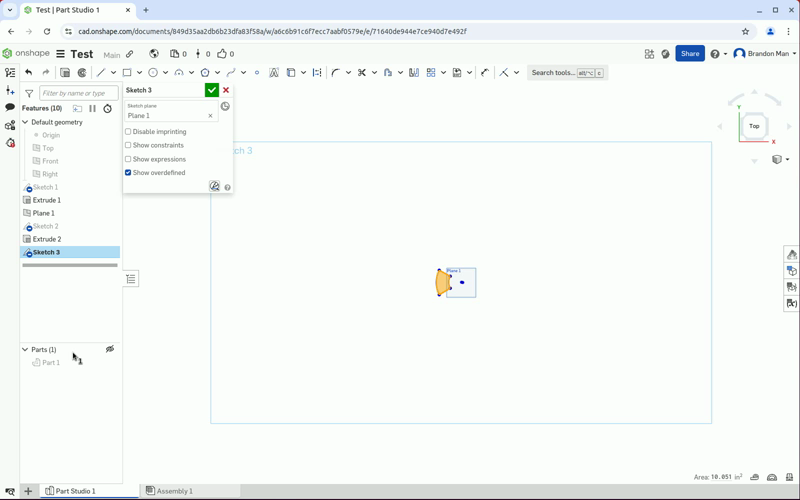
key(shift+e)
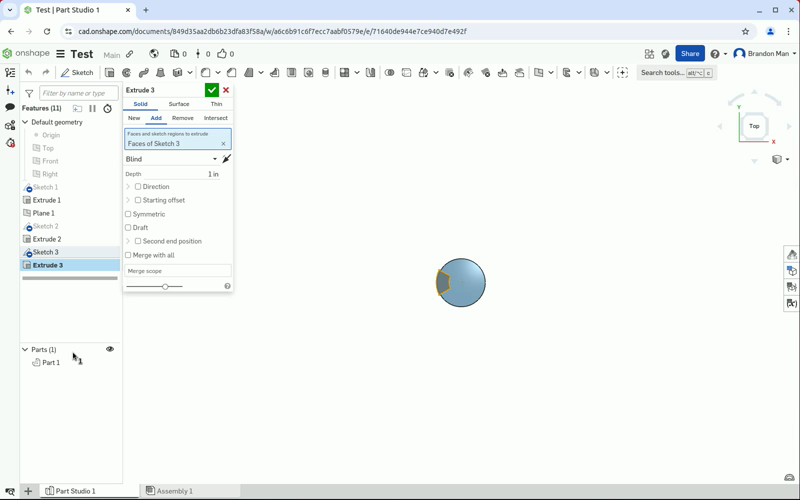
mouse_move(143, 106)
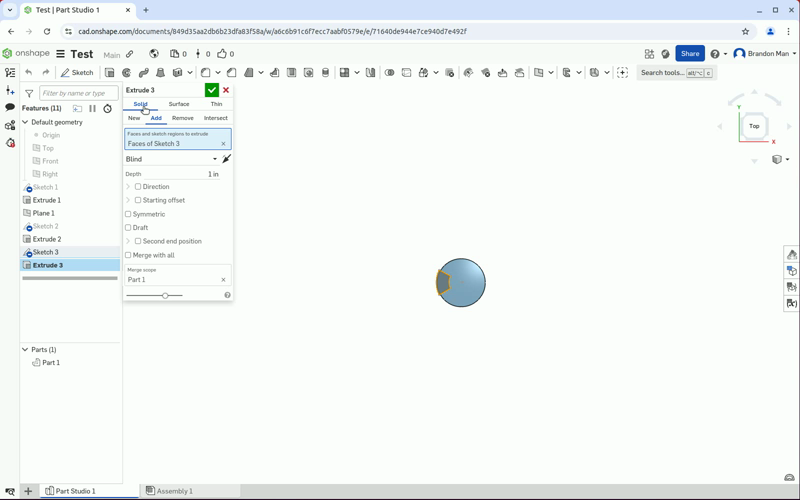
click(143, 106)
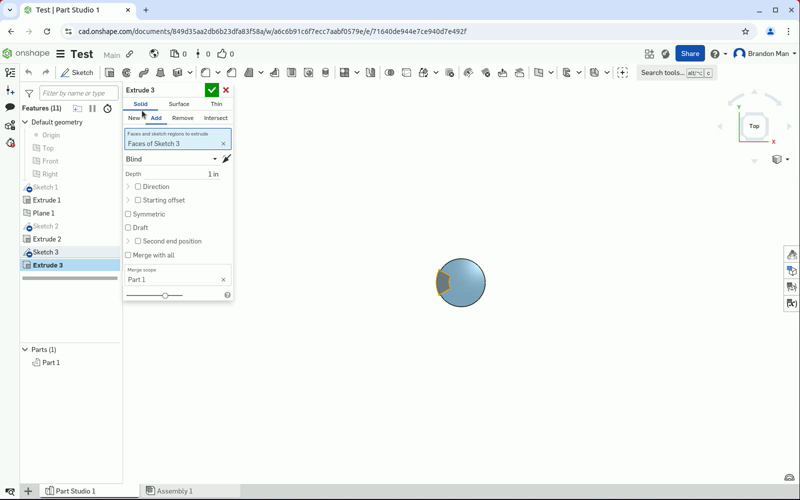
mouse_move(137, 120)
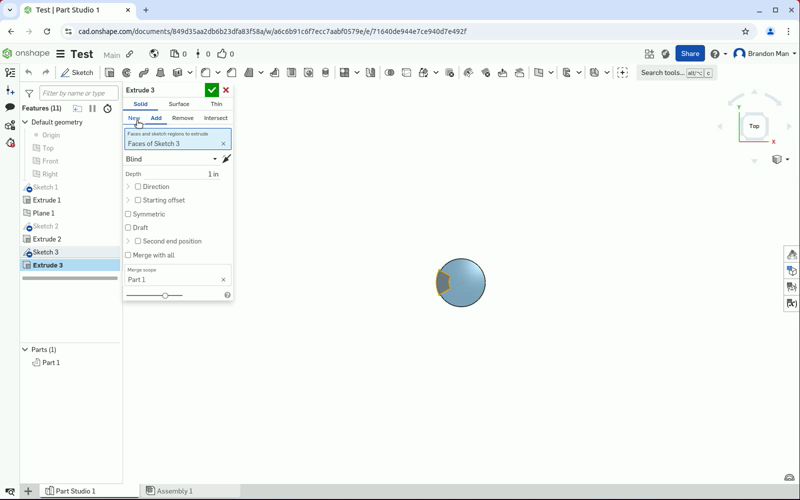
click(137, 120)
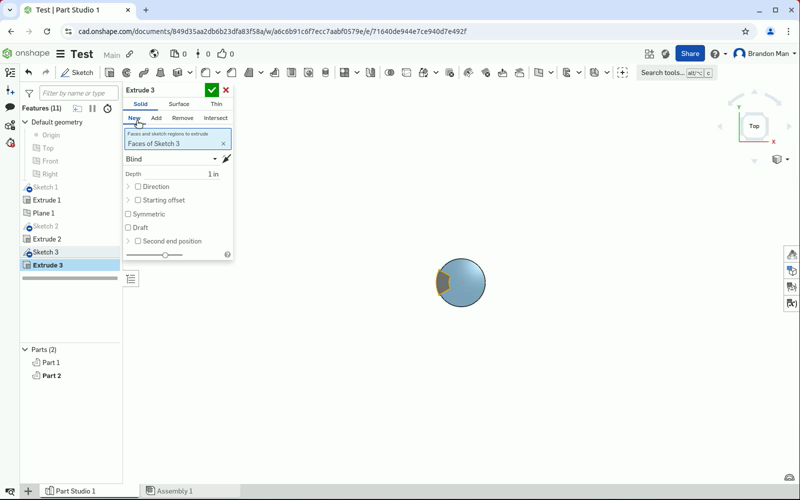
key(tab, 4)
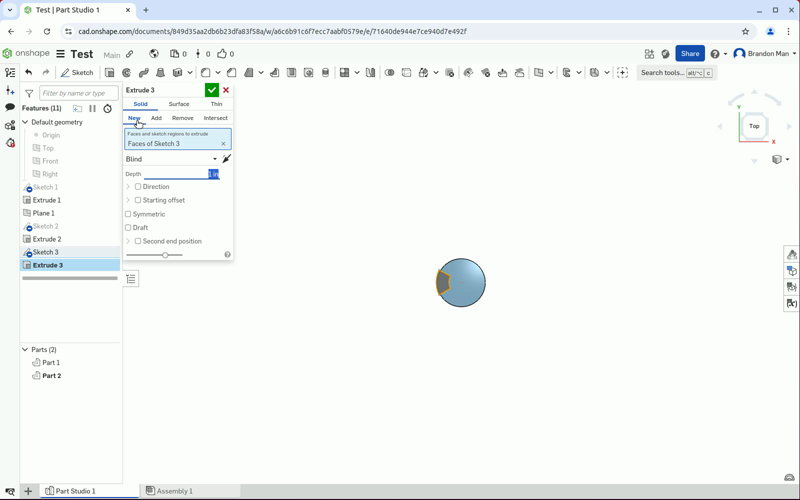
text(6.018)
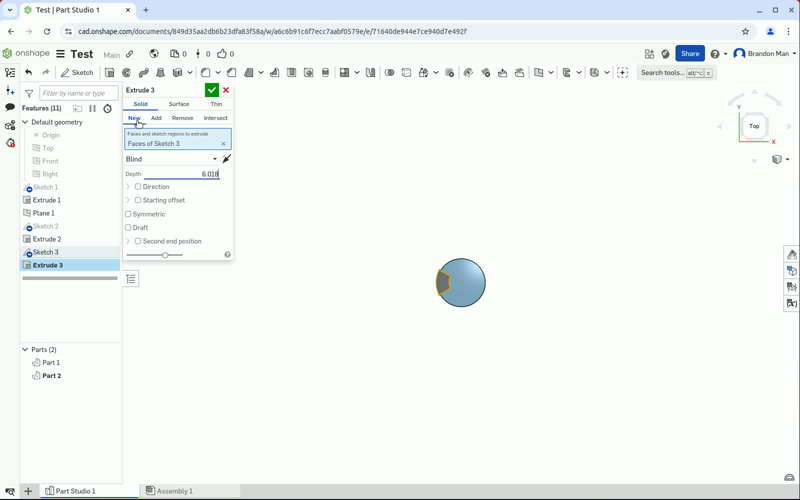
key(enter)
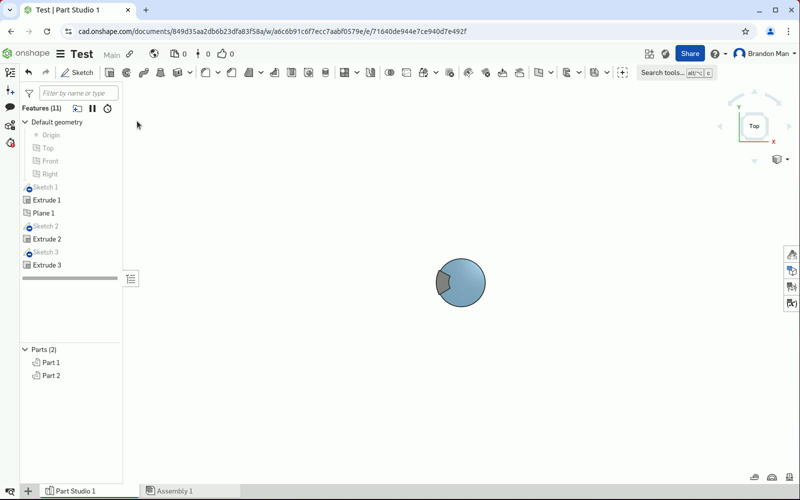
key(shift+h)
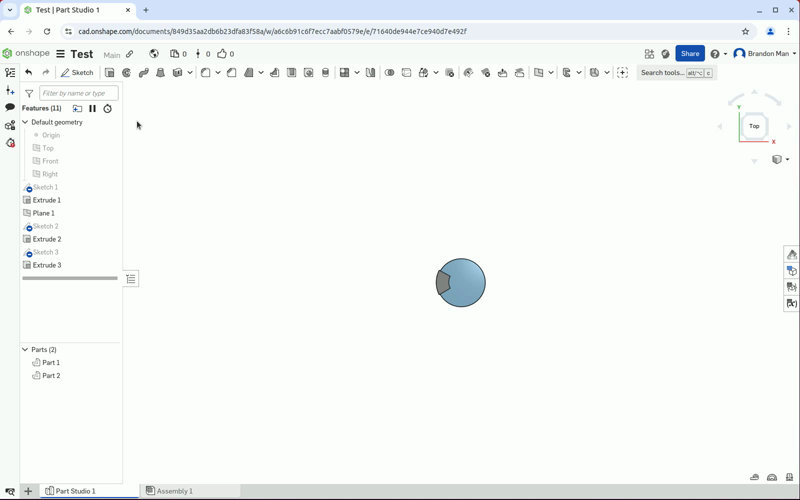
key(shift+h)
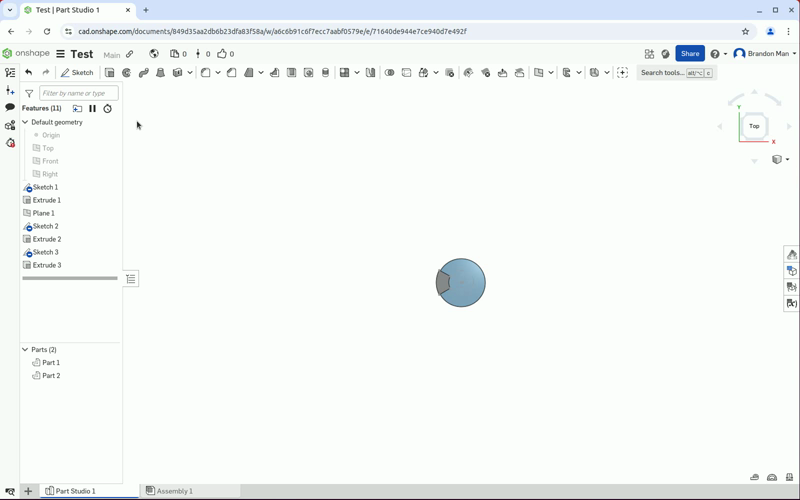
key(shift+7)
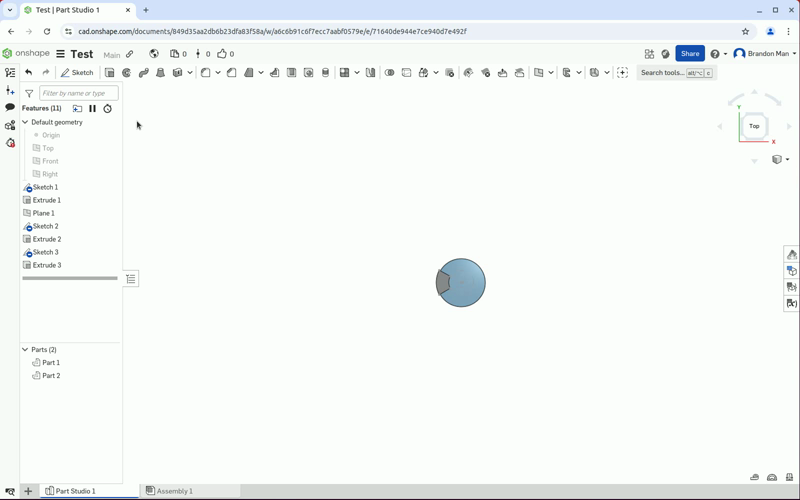
key(up, 3)
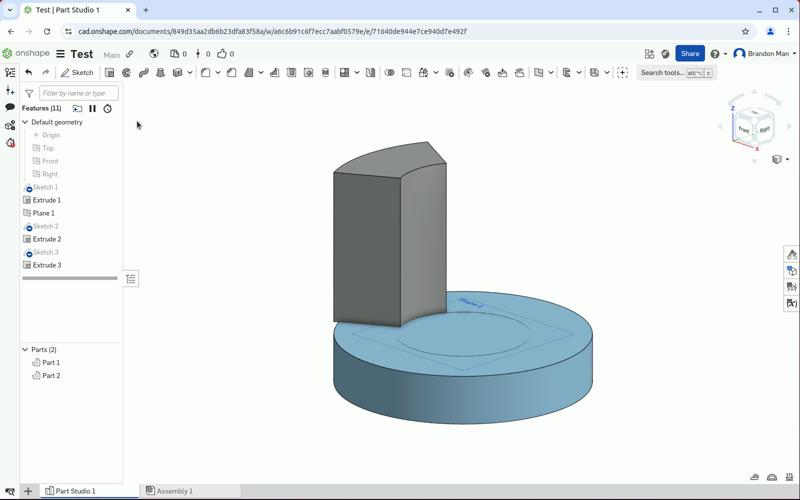
key(left, 3)
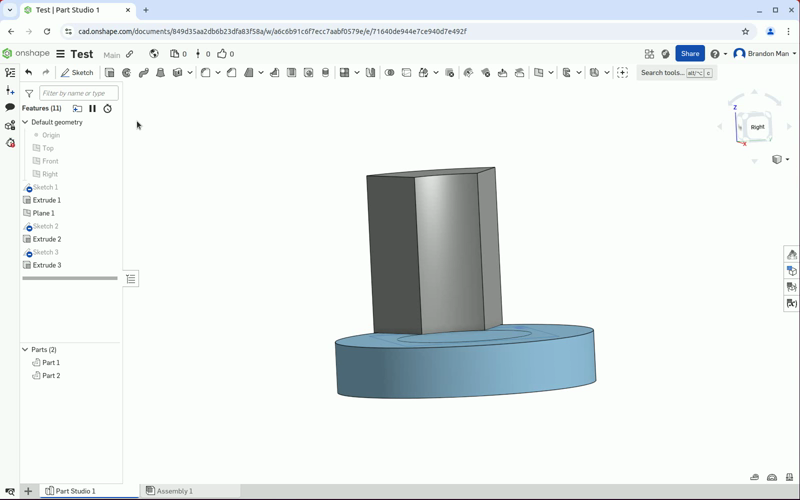
key(right, 3)
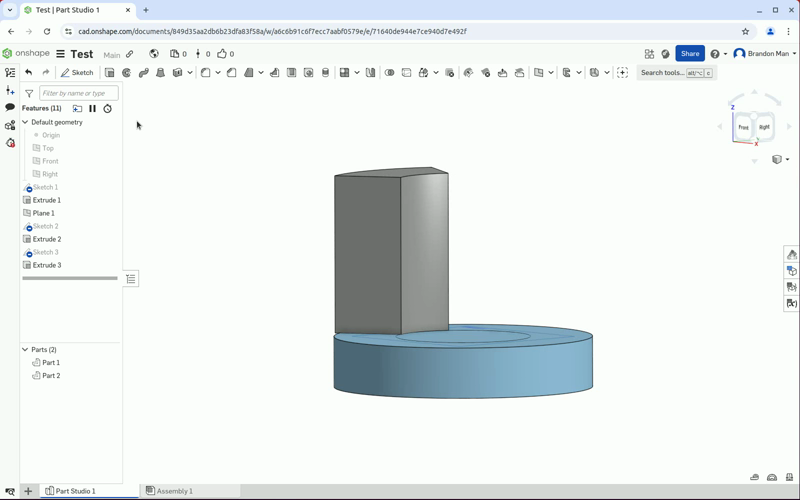
key(down, 3)
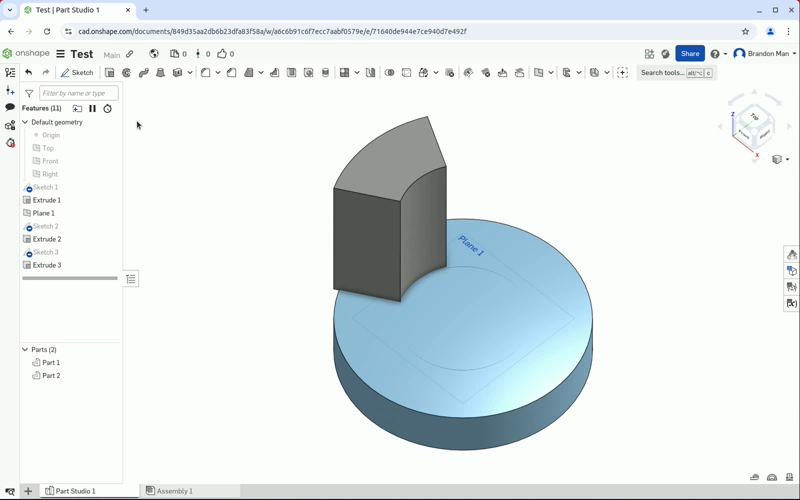
mouse_move(73, 189)
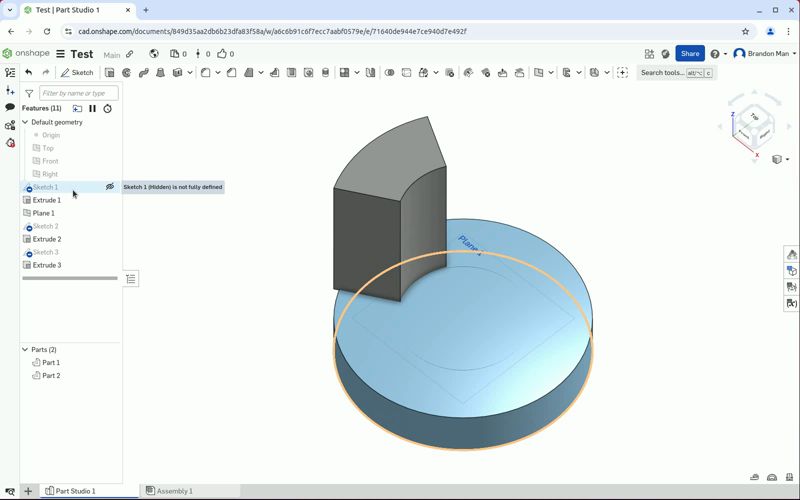
click(73, 189)